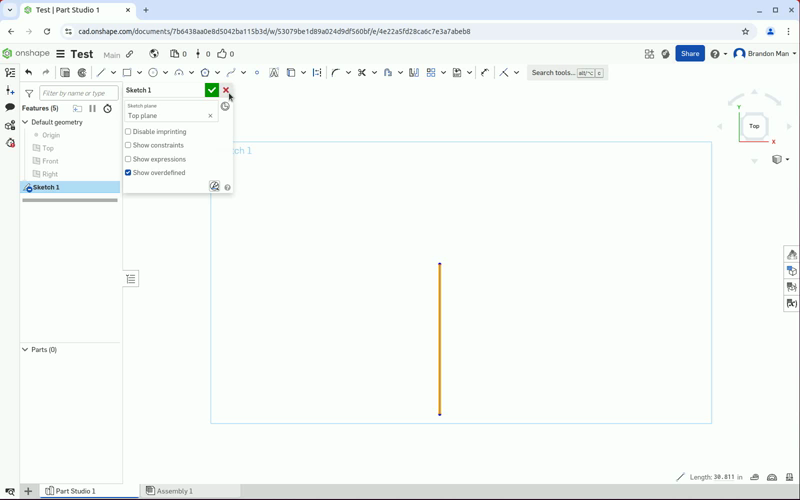
key(shift+h)
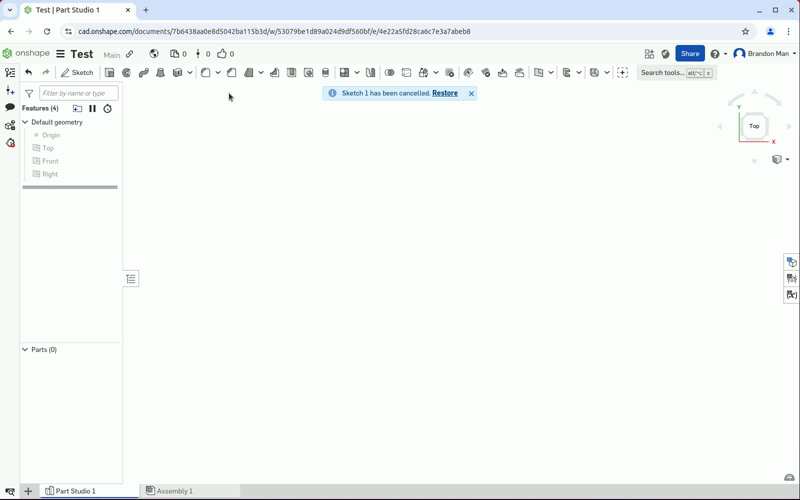
mouse_move(73, 352)
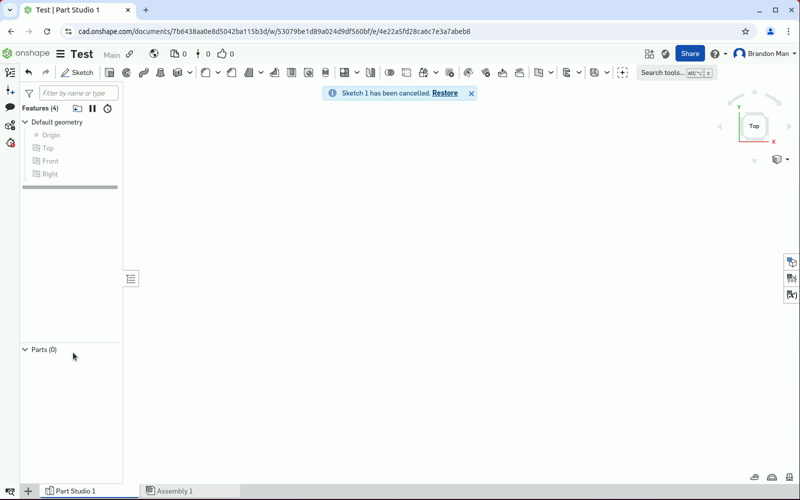
key(y)
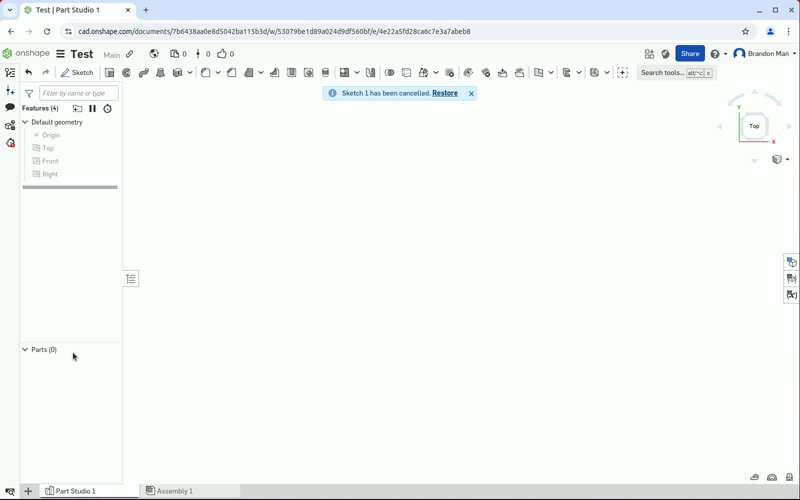
key(shift+p)
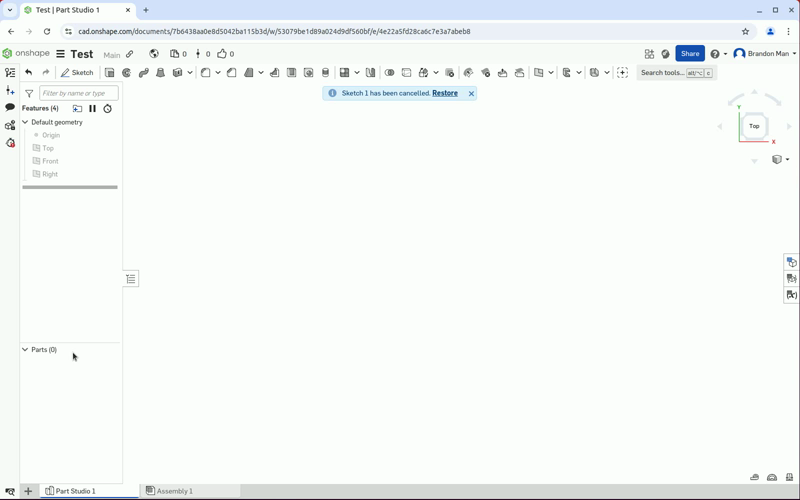
key(space)
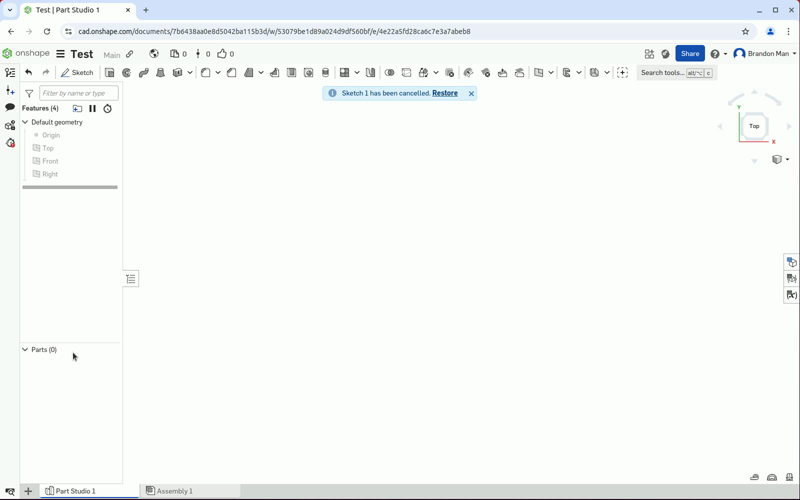
key_down(shift)
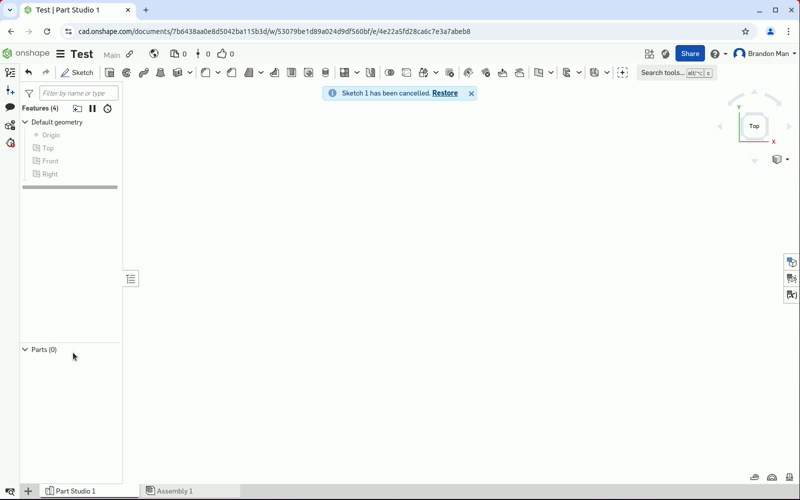
key(up)
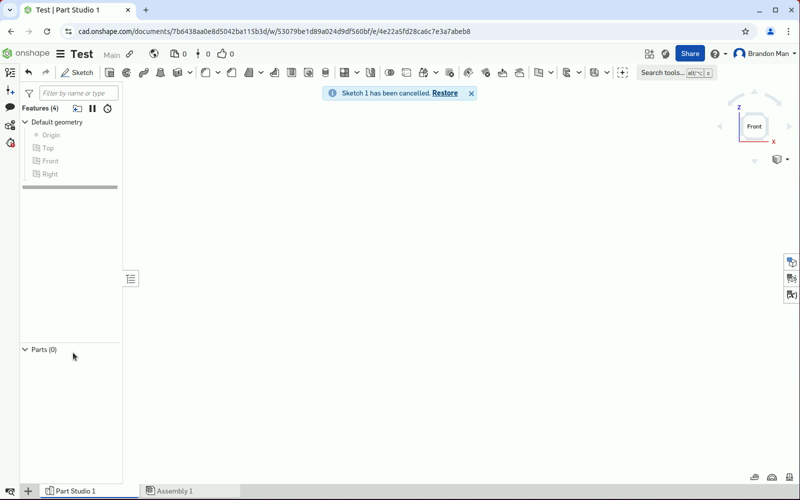
key_up(shift)
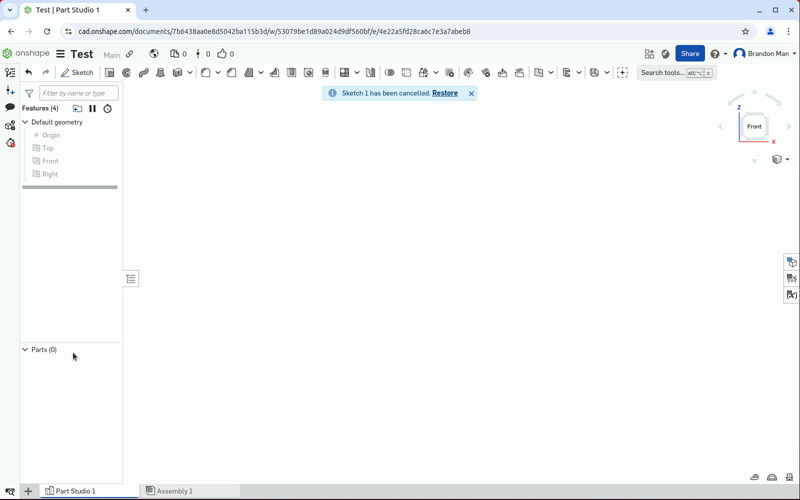
mouse_move(73, 352)
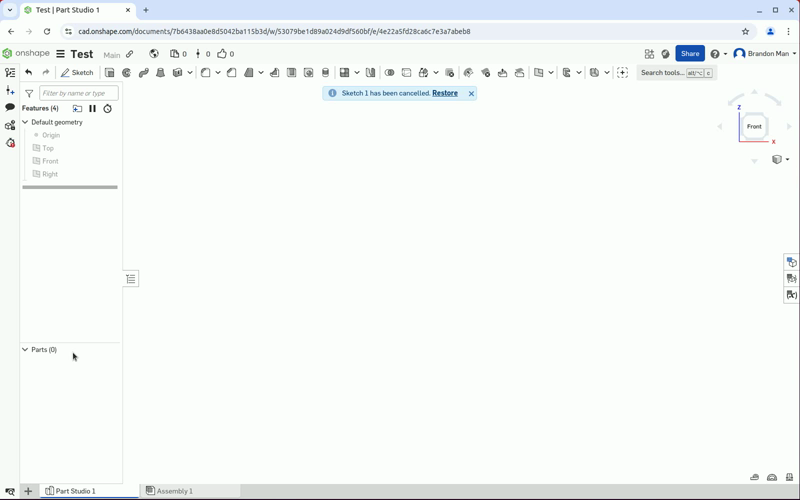
key(shift+y)
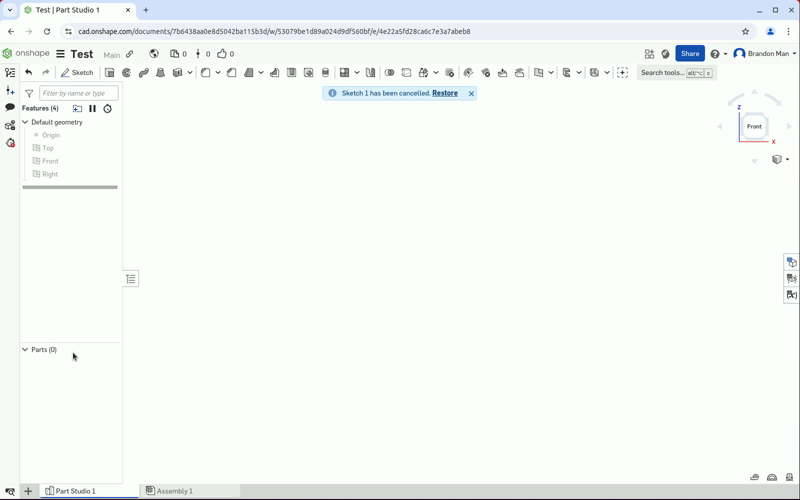
key(shift+s)
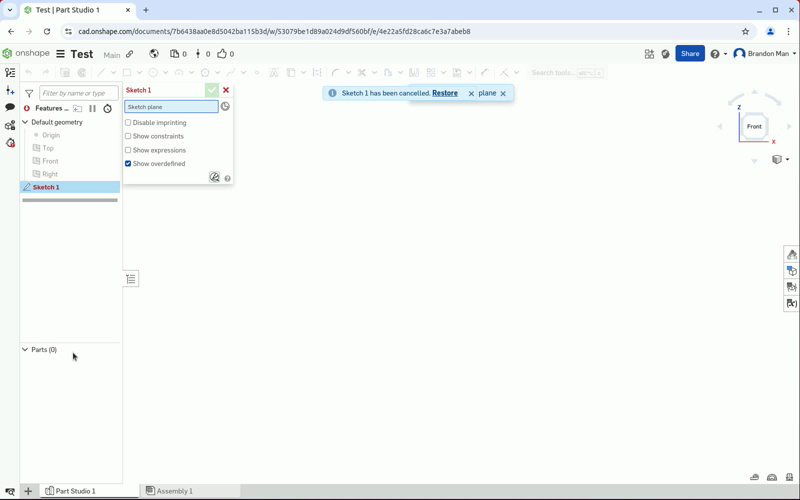
mouse_move(73, 163)
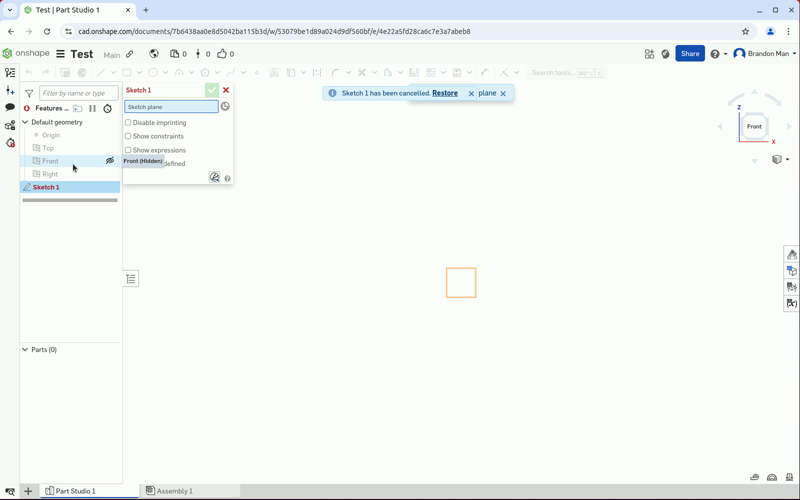
click(73, 163)
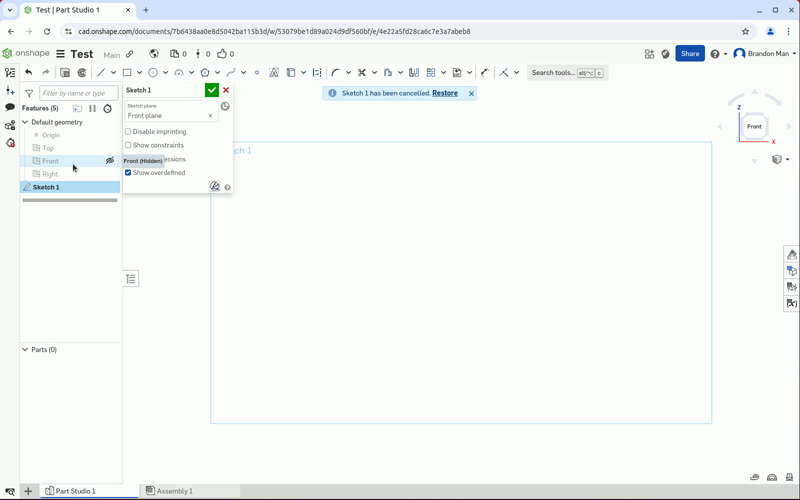
mouse_move(73, 352)
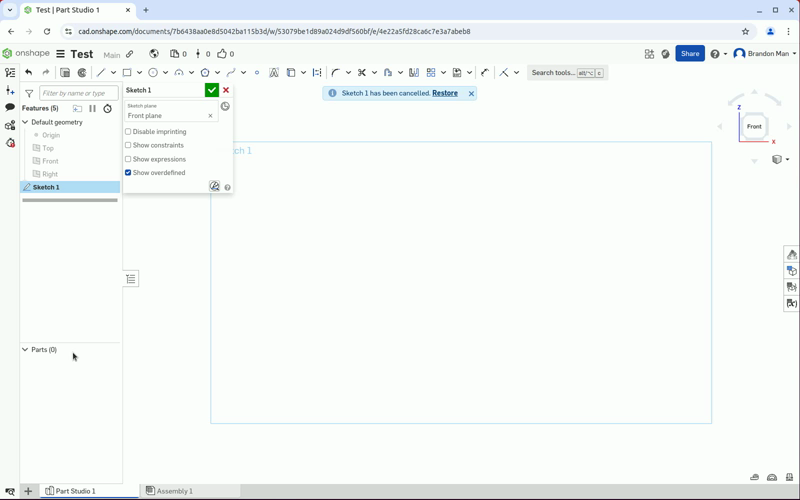
key(y)
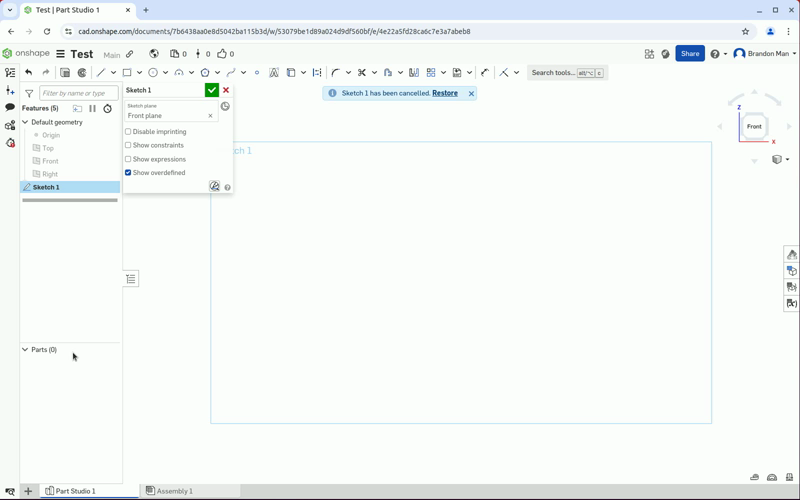
key(l)
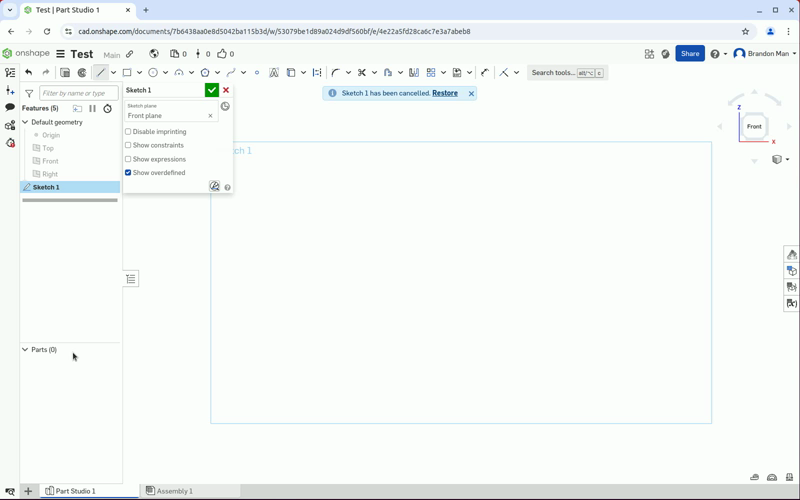
key_down(shift)
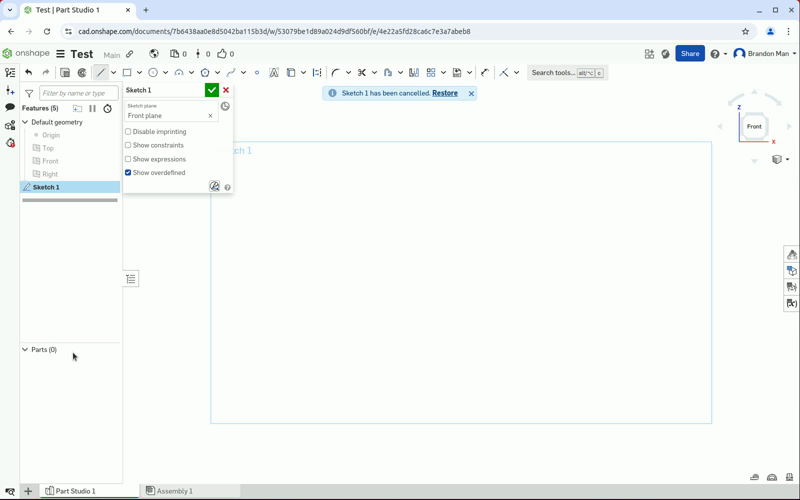
mouse_move(370, 282)
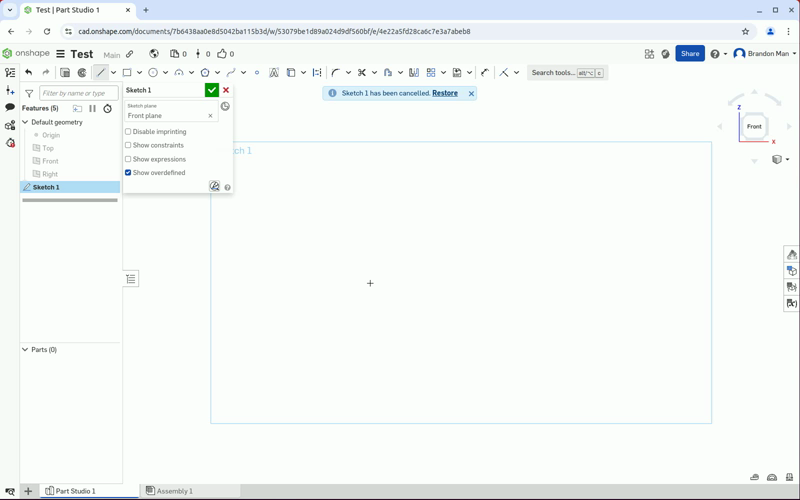
click(370, 282)
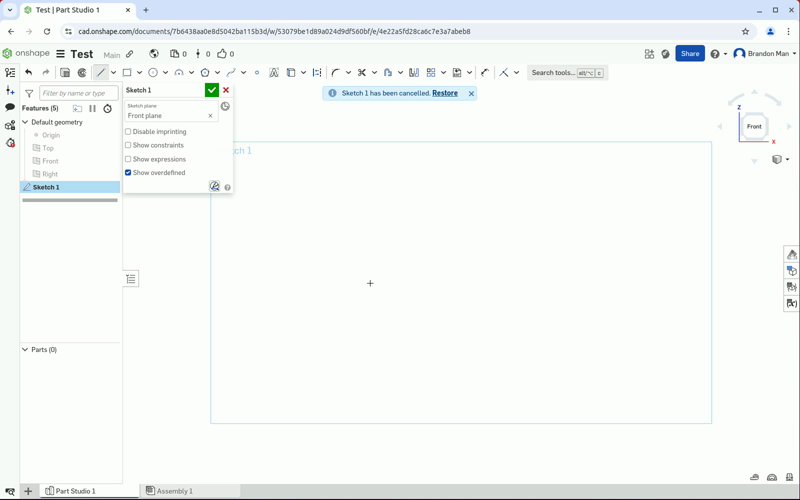
key_up(shift)
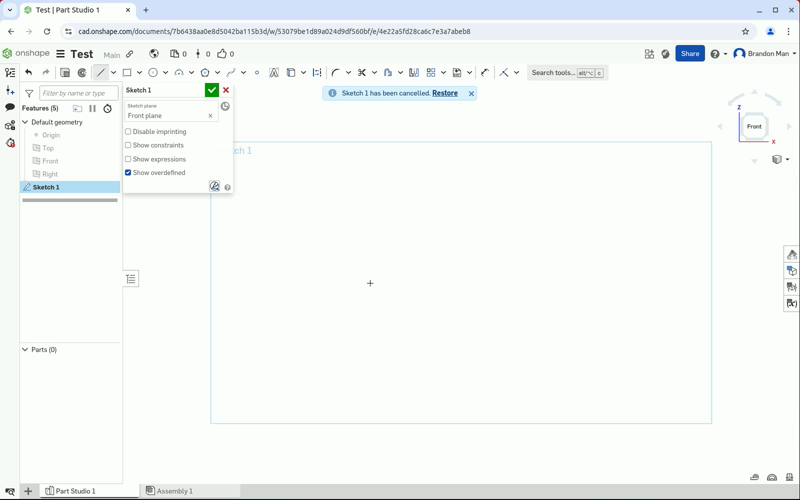
key_down(shift)
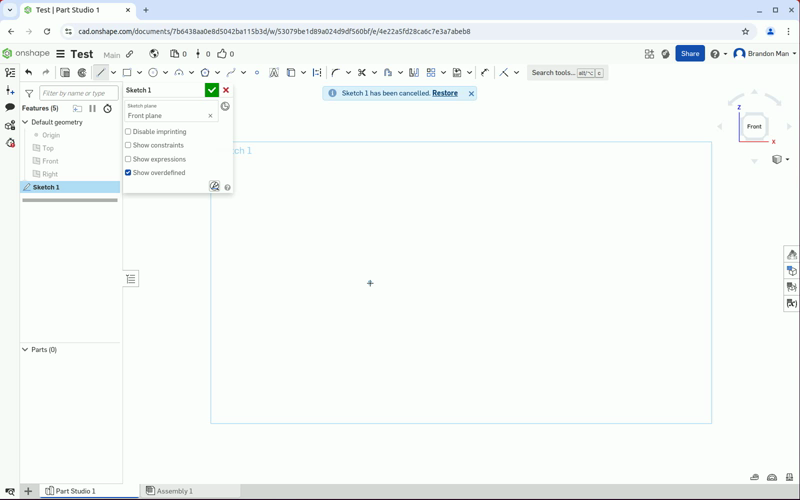
mouse_move(460, 282)
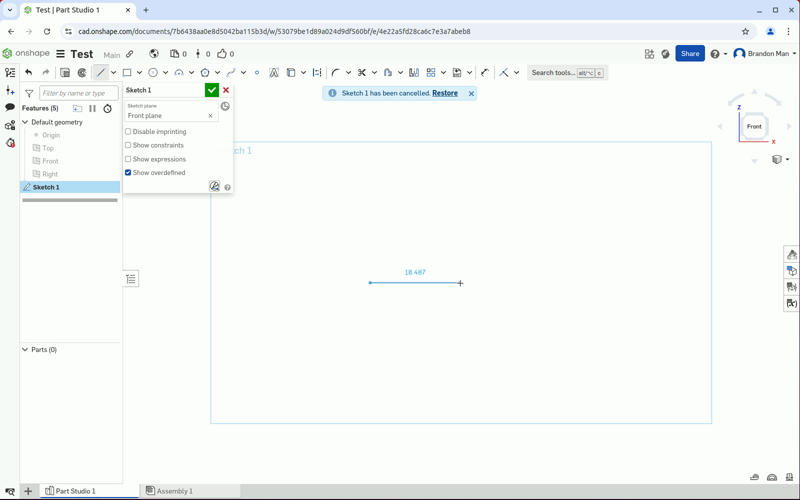
click(460, 282)
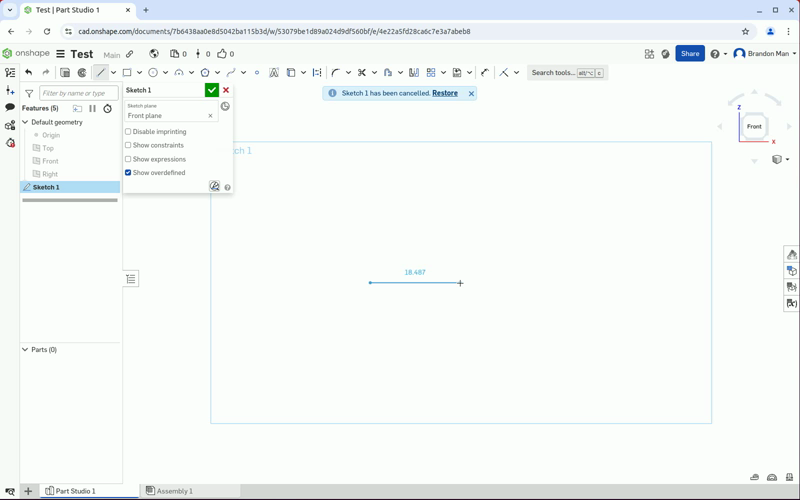
key_up(shift)
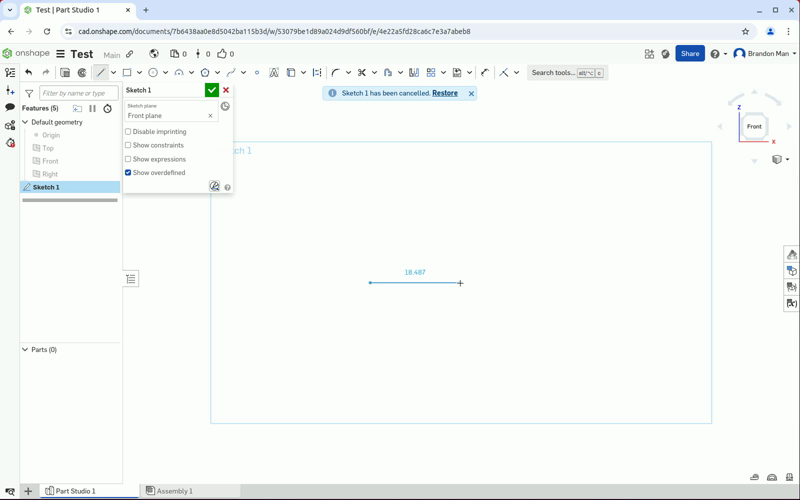
key_down(shift)
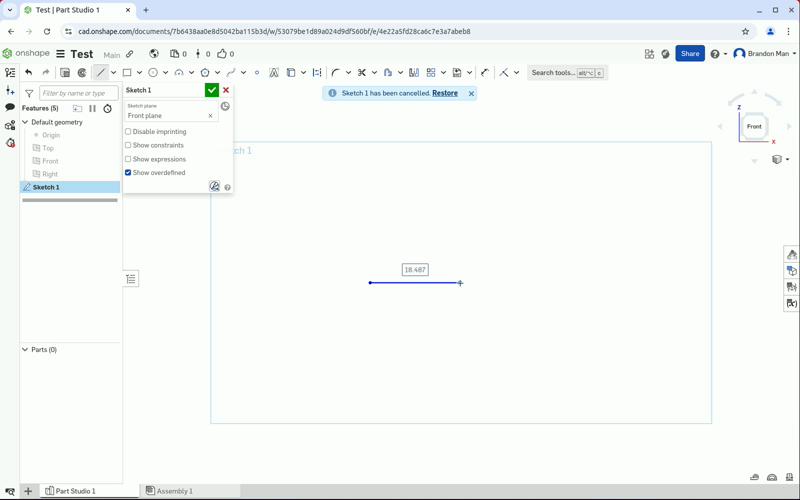
mouse_move(460, 209)
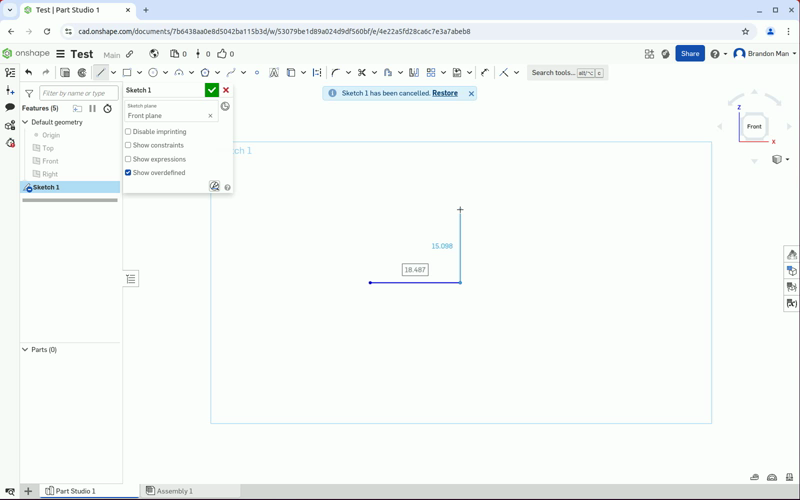
click(460, 209)
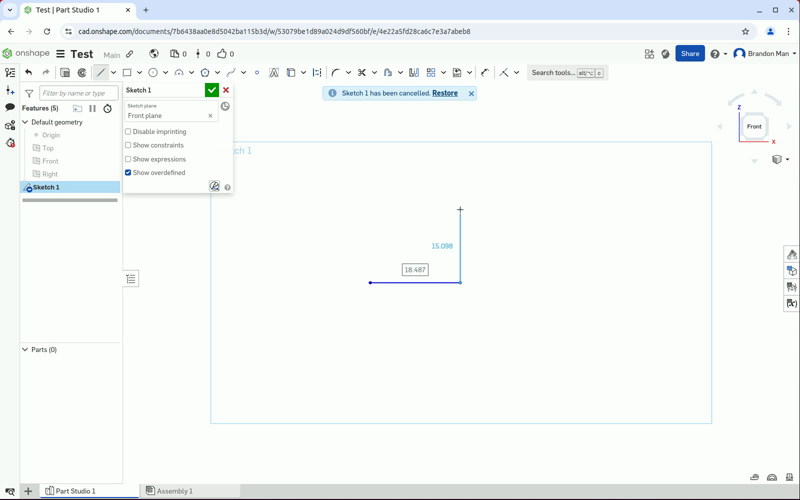
key_up(shift)
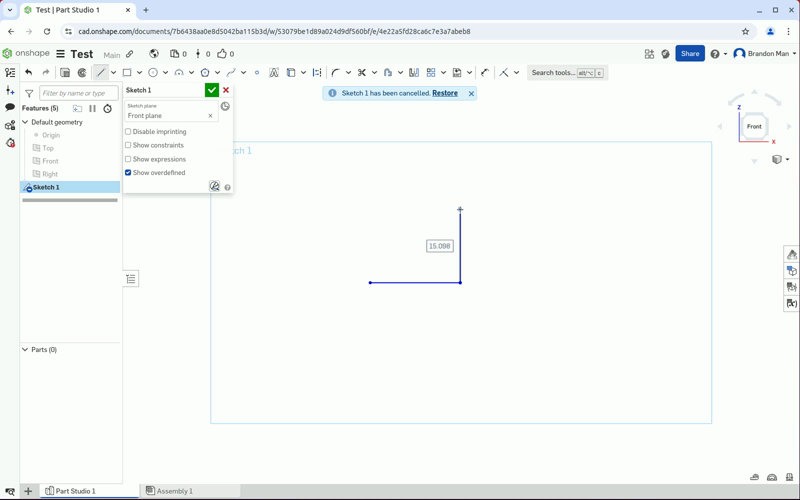
key(esc)
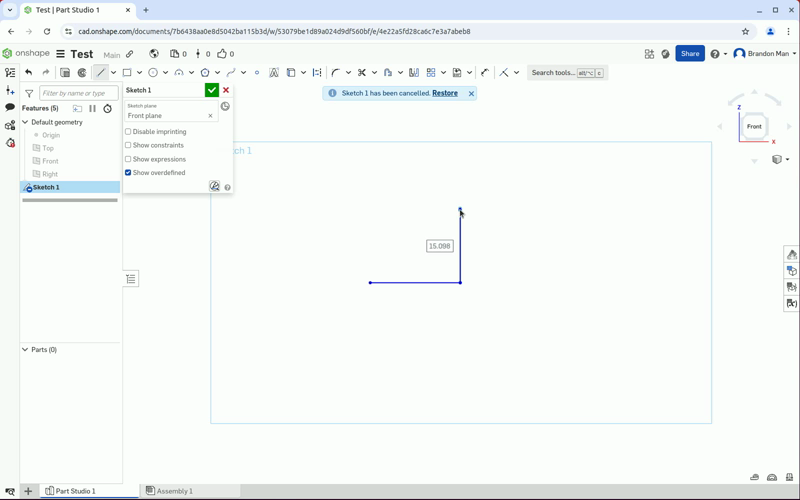
key(a)
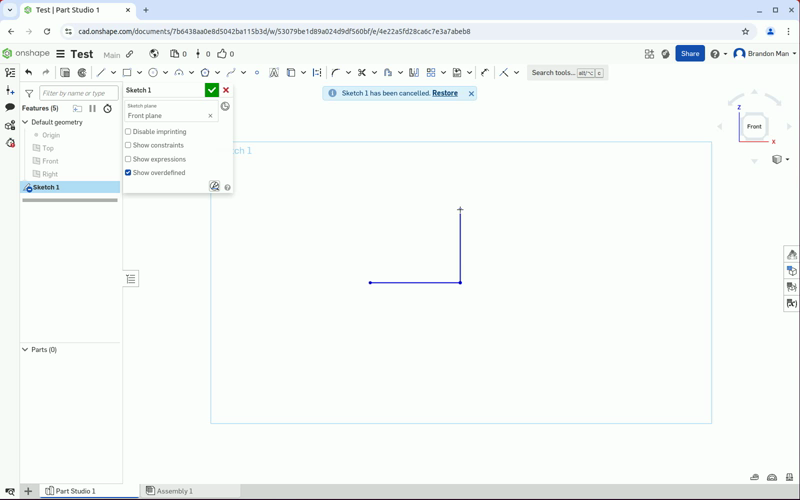
mouse_move(460, 209)
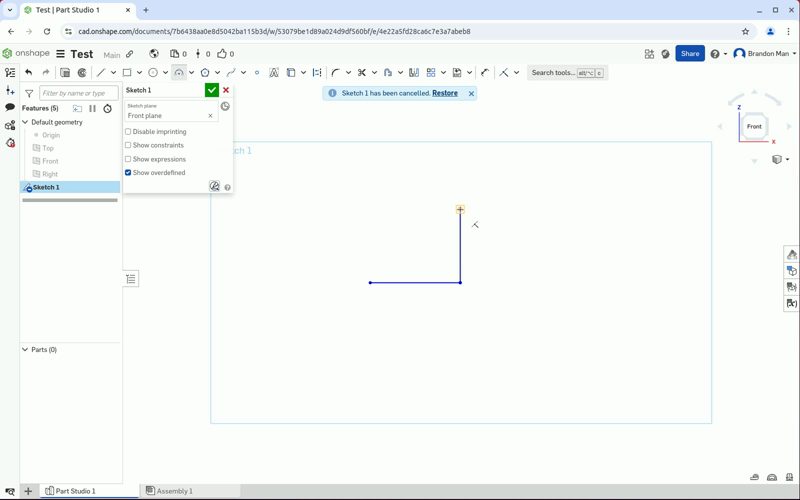
click(460, 209)
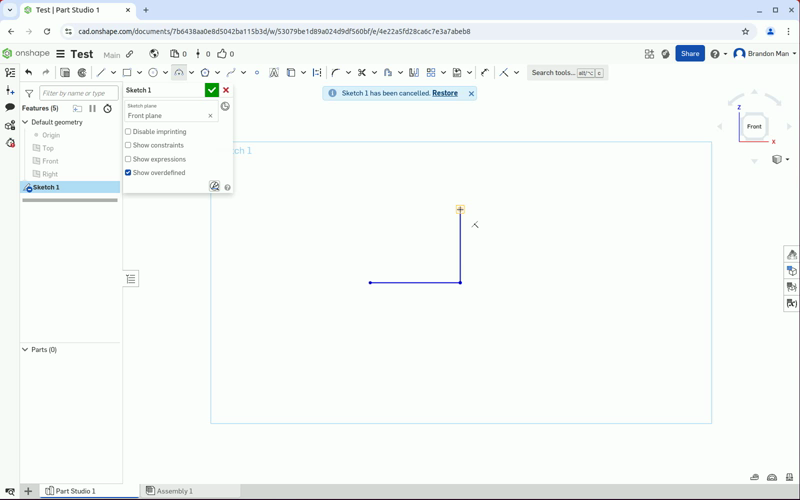
key_down(shift)
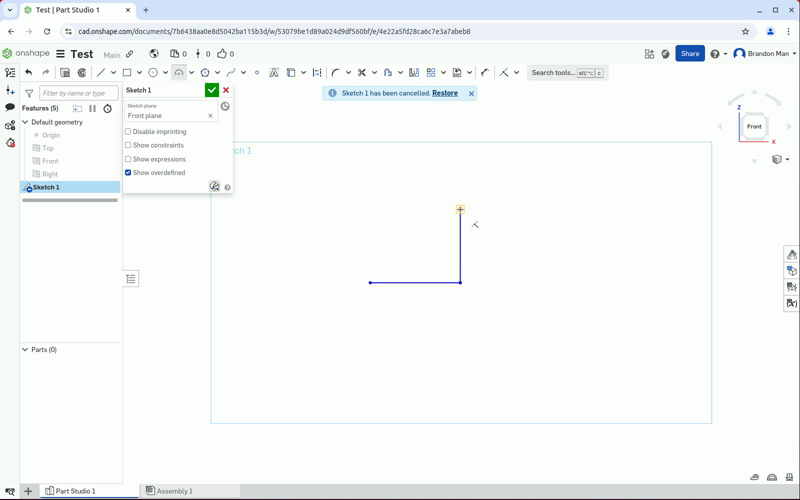
mouse_move(370, 170)
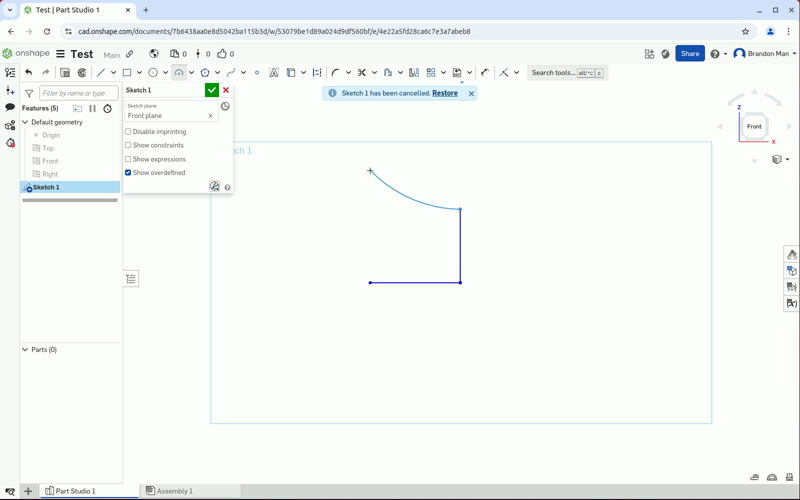
click(370, 170)
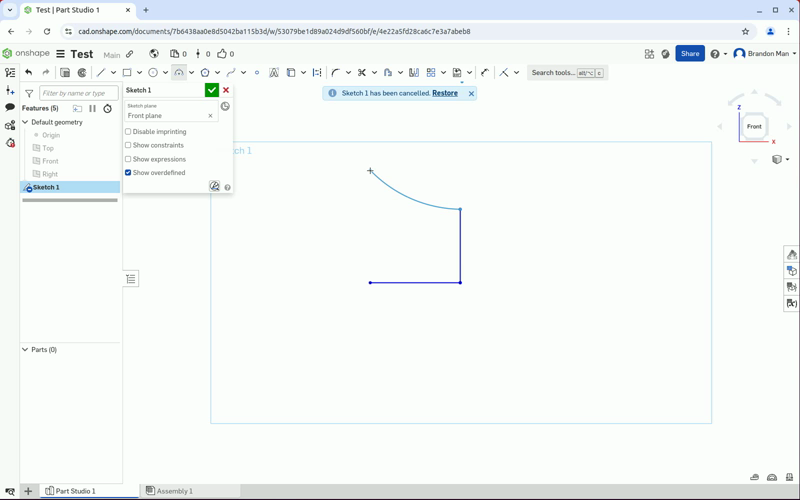
mouse_move(402, 219)
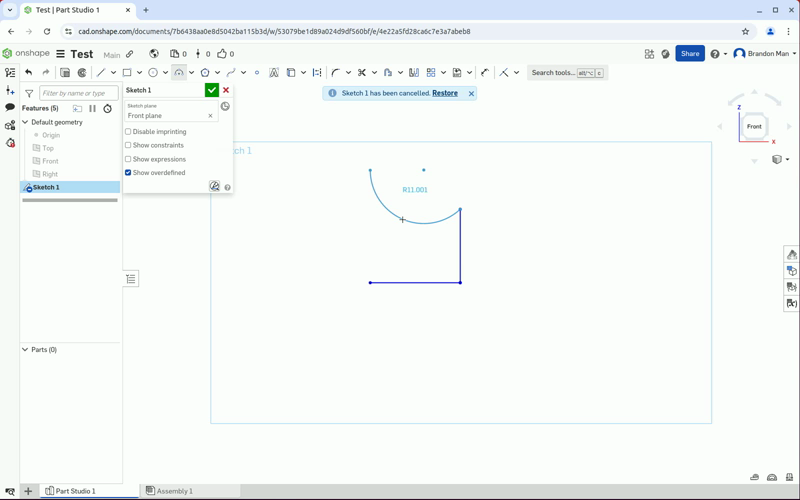
click(402, 219)
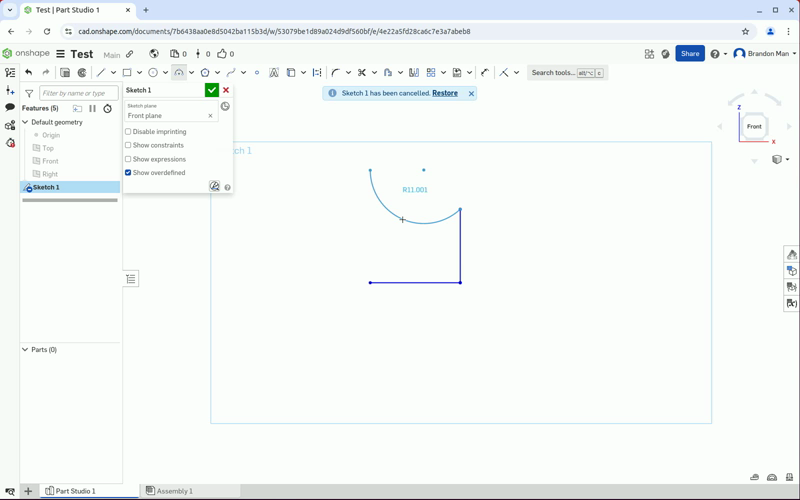
key_up(shift)
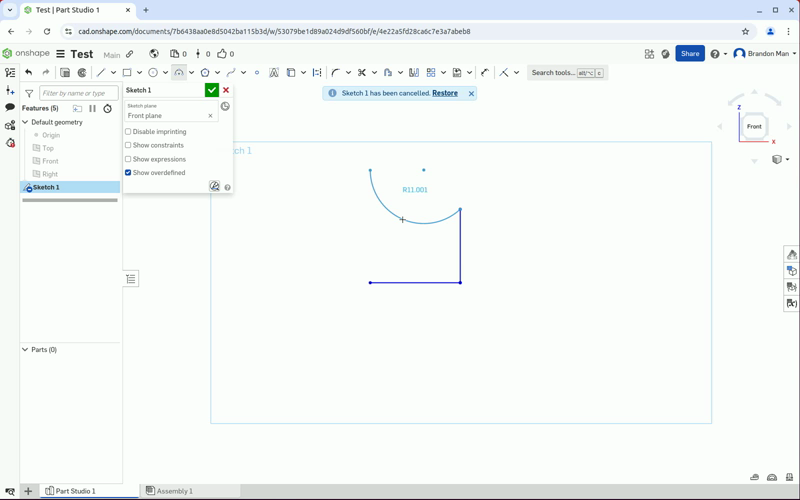
key(esc)
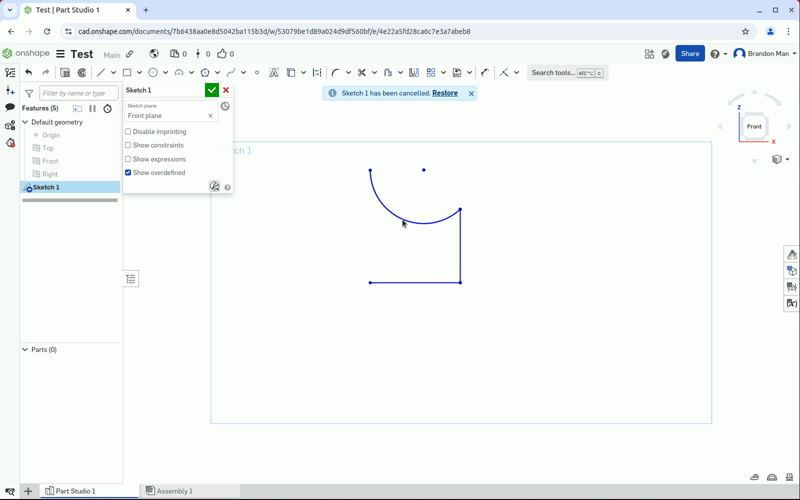
key(l)
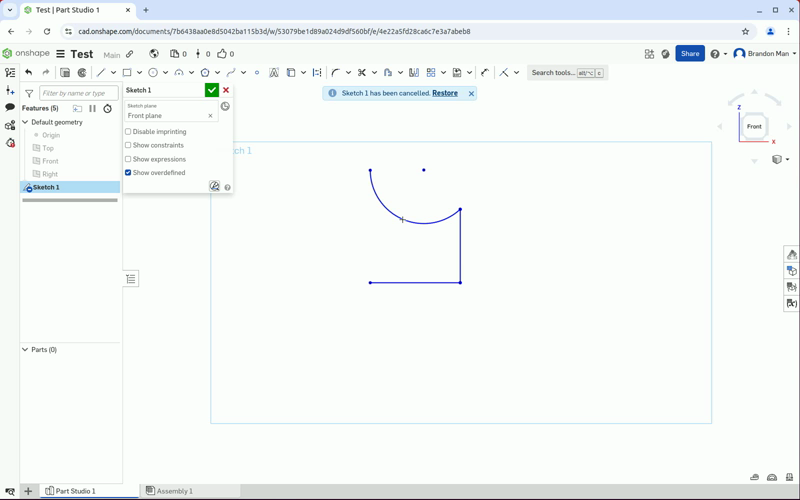
mouse_move(370, 170)
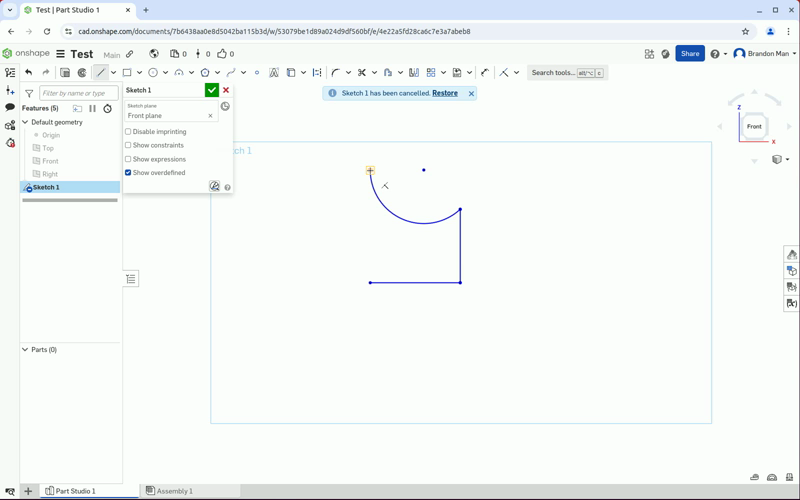
click(370, 170)
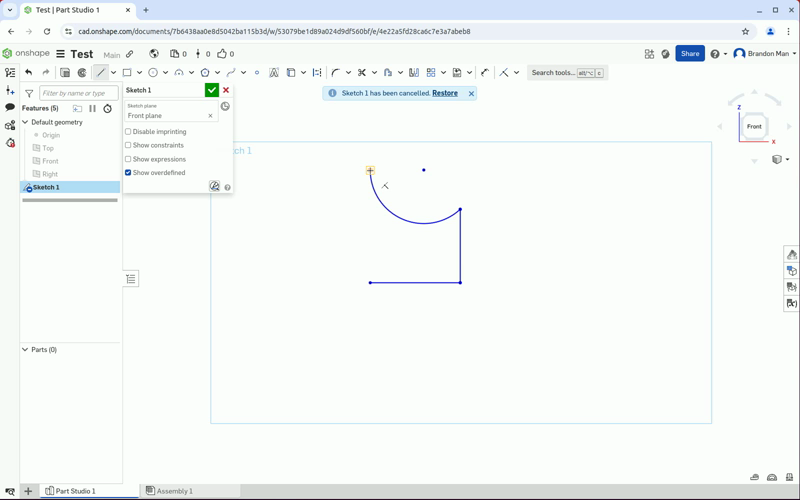
key_down(shift)
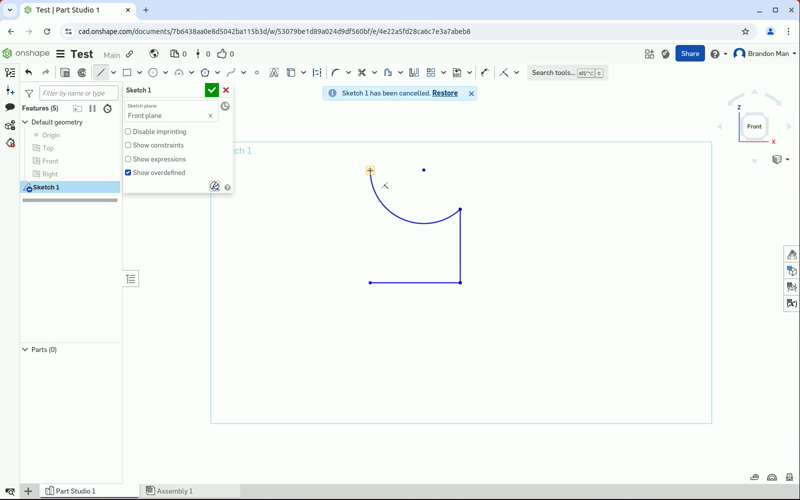
mouse_move(370, 282)
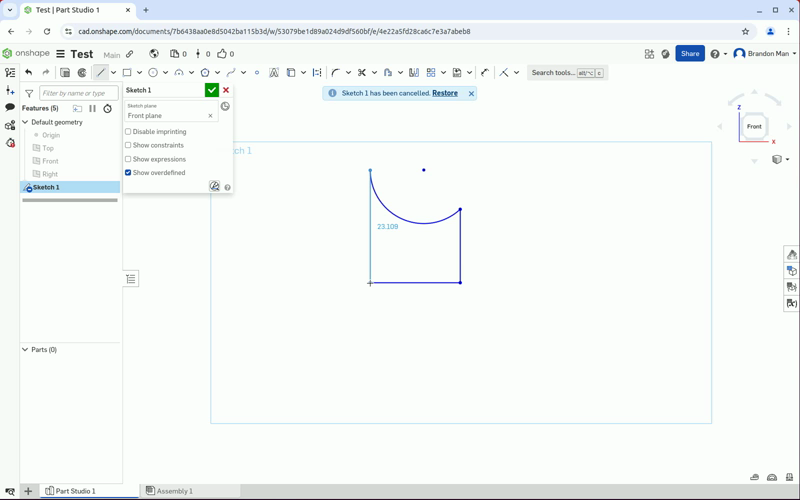
key_up(shift)
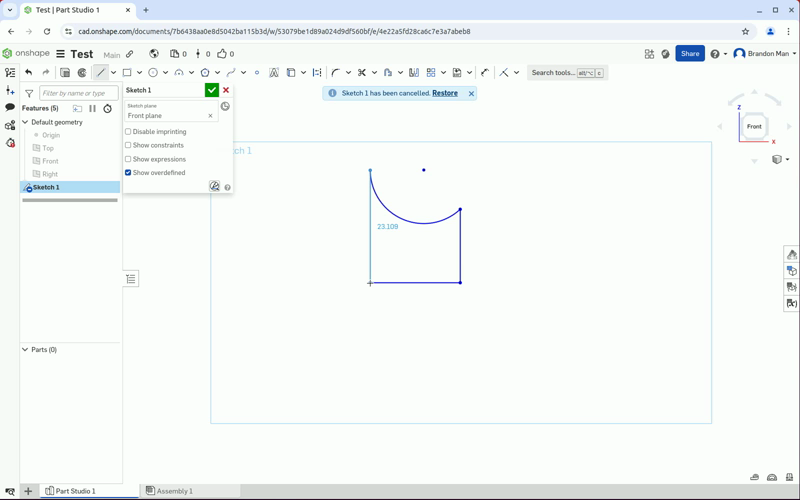
click(370, 282)
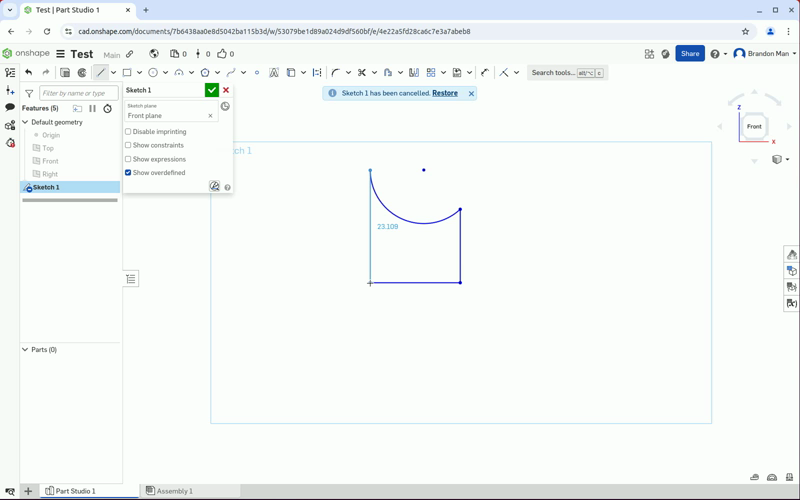
key(esc)
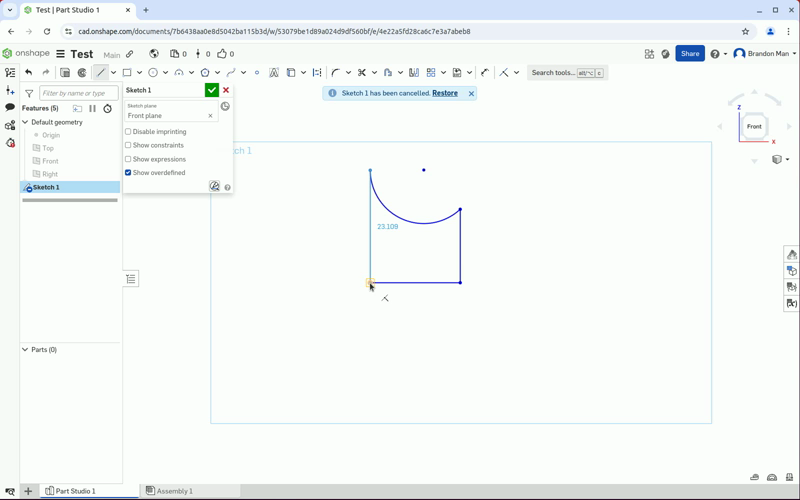
mouse_move(433, 261)
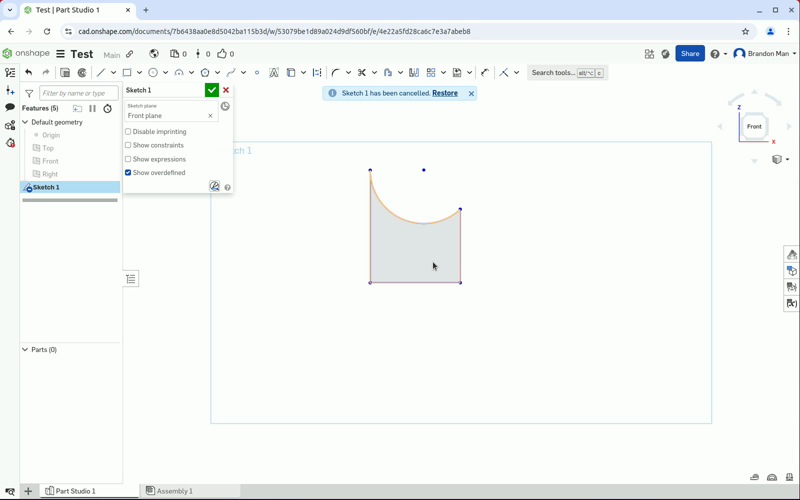
click(433, 261)
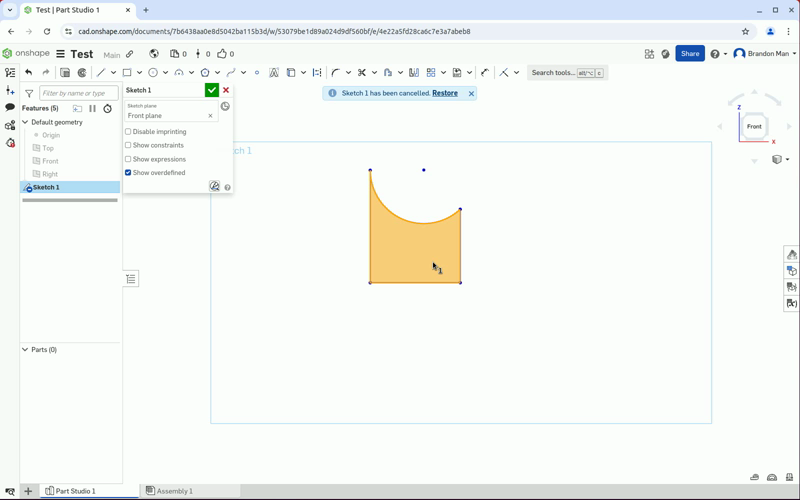
mouse_move(73, 352)
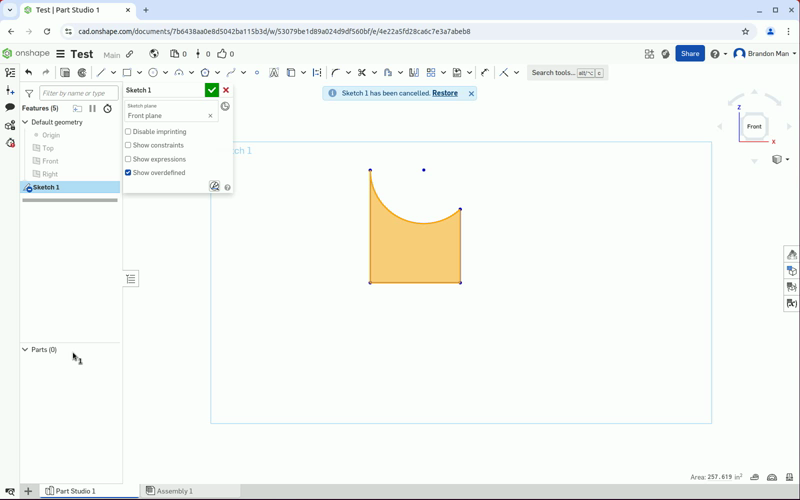
key(shift+y)
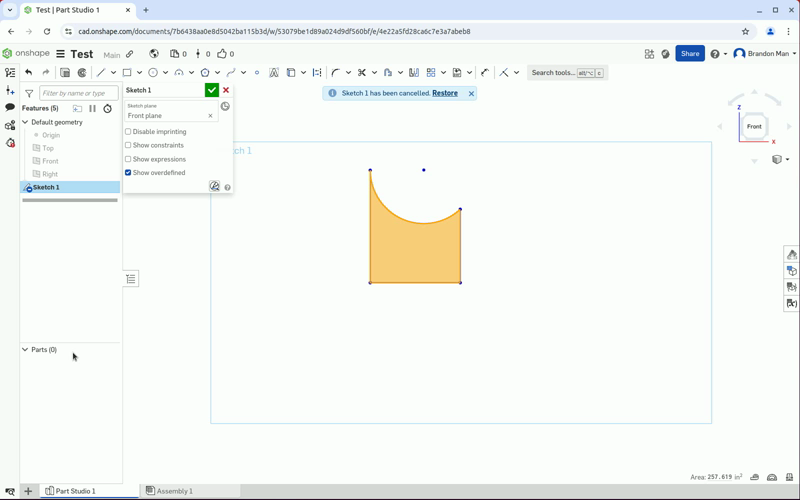
key(shift+e)
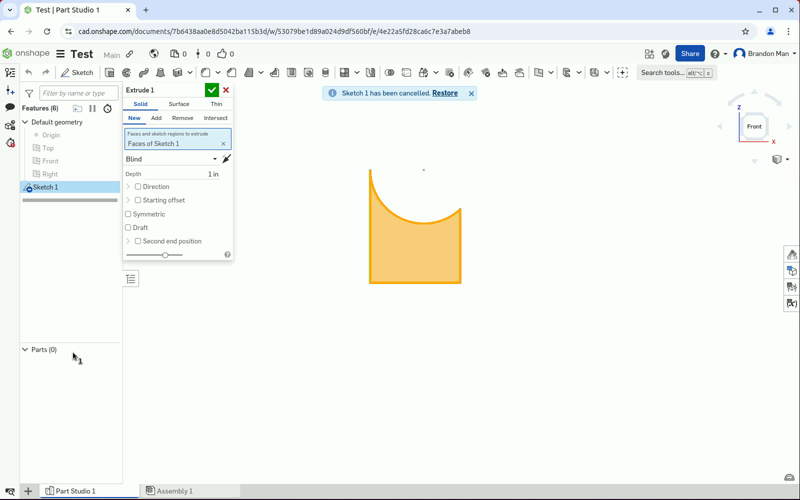
mouse_move(143, 106)
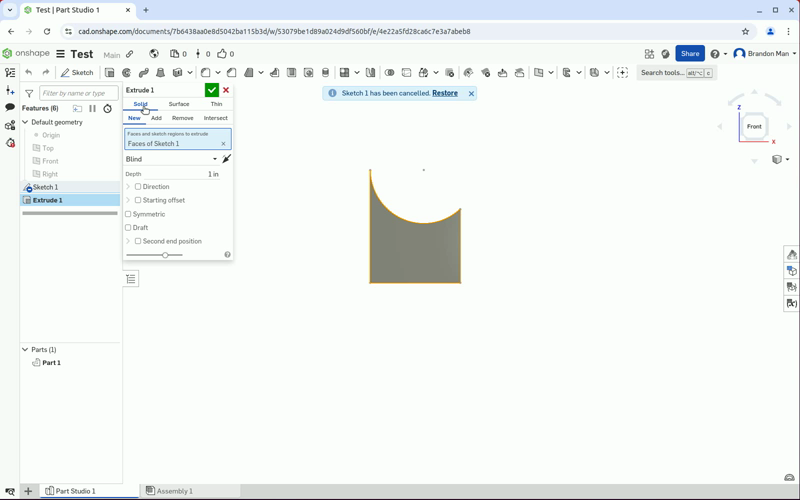
click(143, 106)
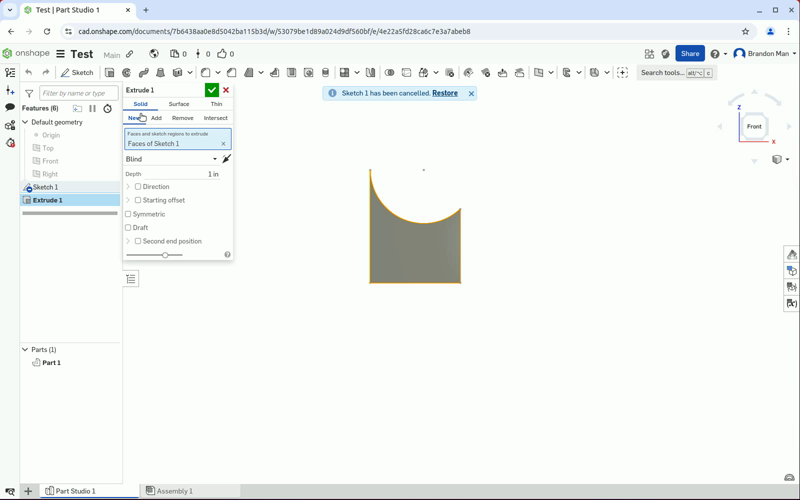
mouse_move(137, 120)
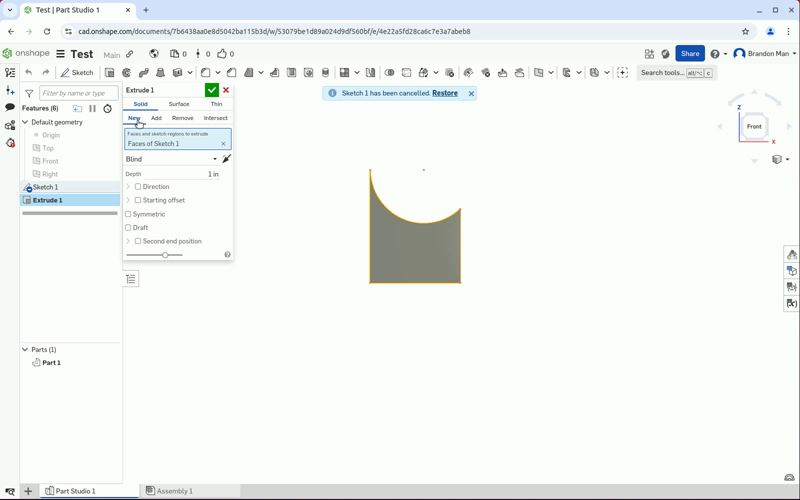
click(137, 120)
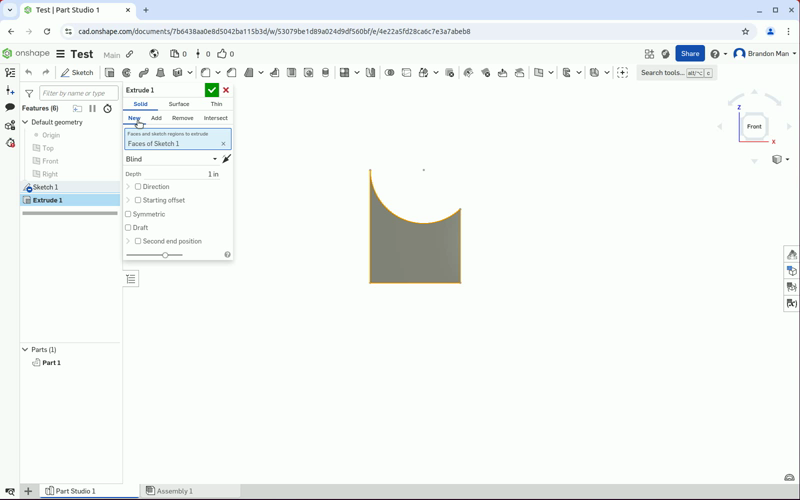
key(tab, 4)
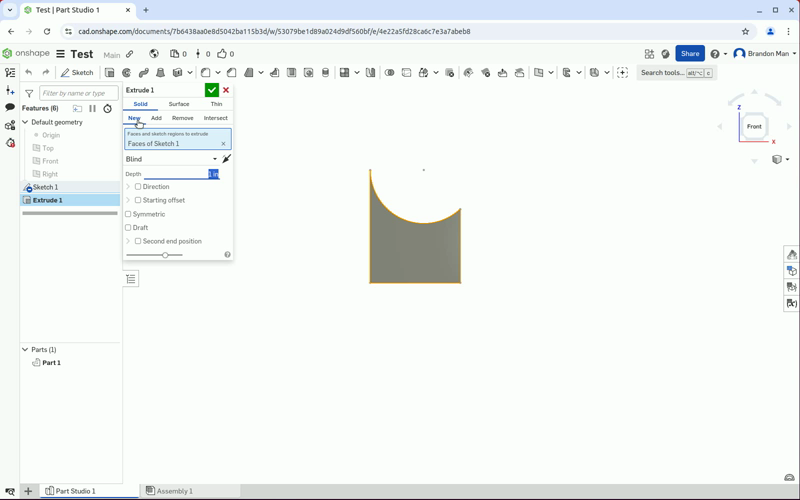
text(5.777)
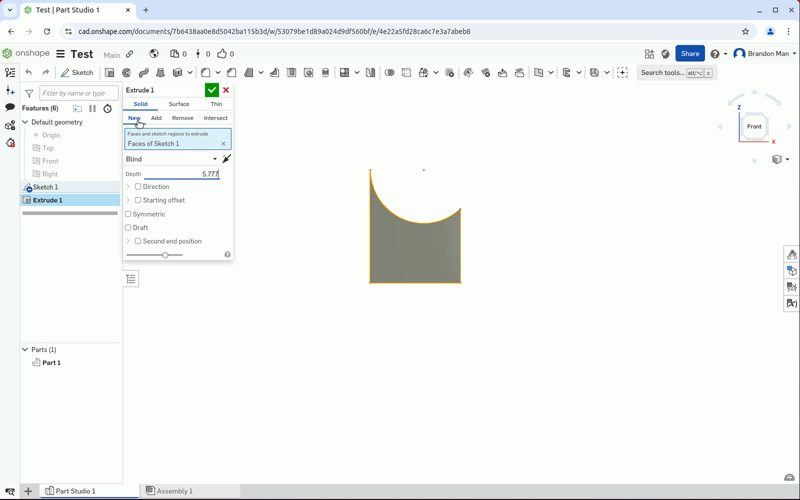
key(enter)
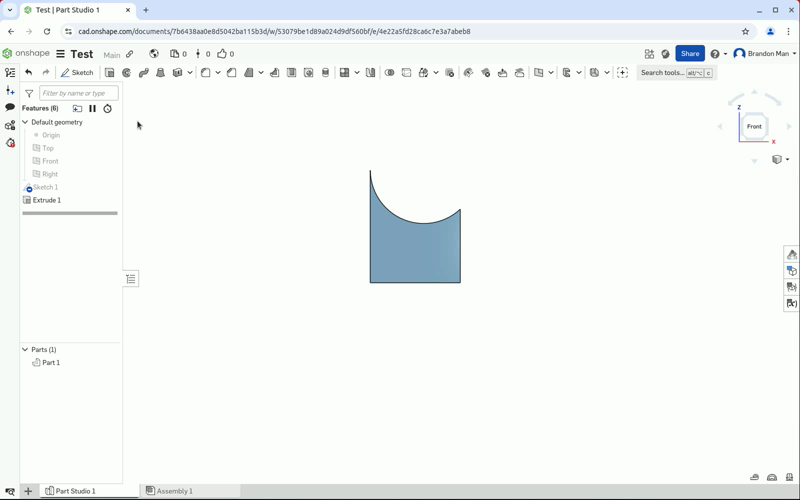
key(shift+h)
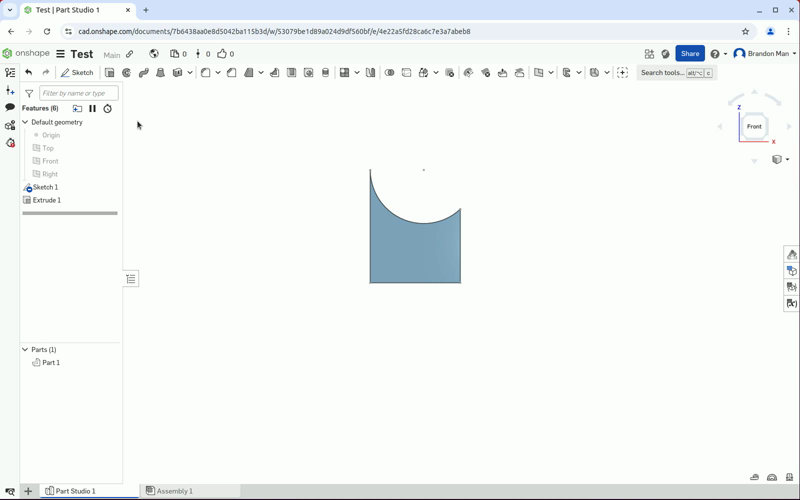
key(shift+h)
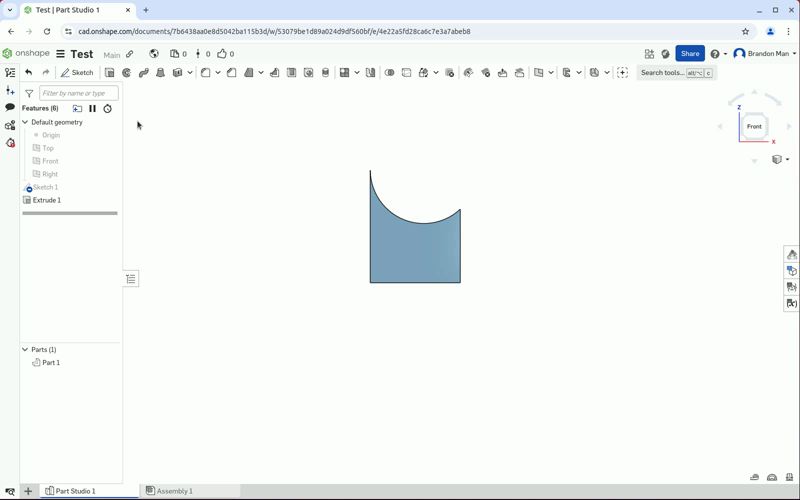
mouse_move(73, 189)
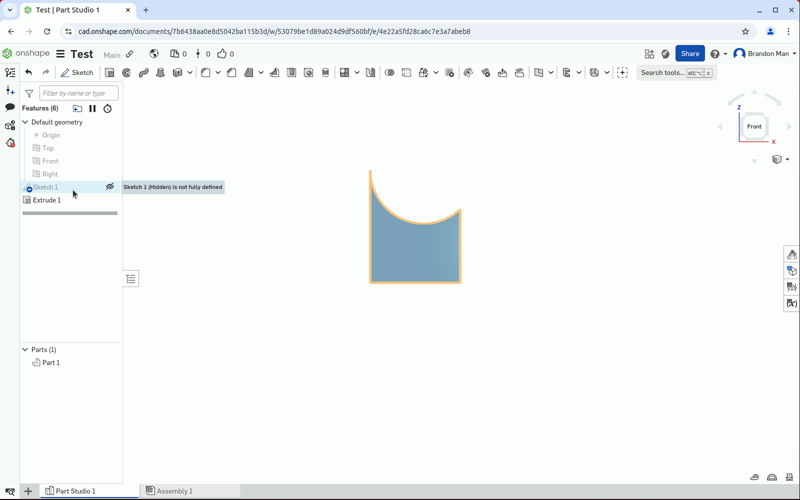
click(73, 189)
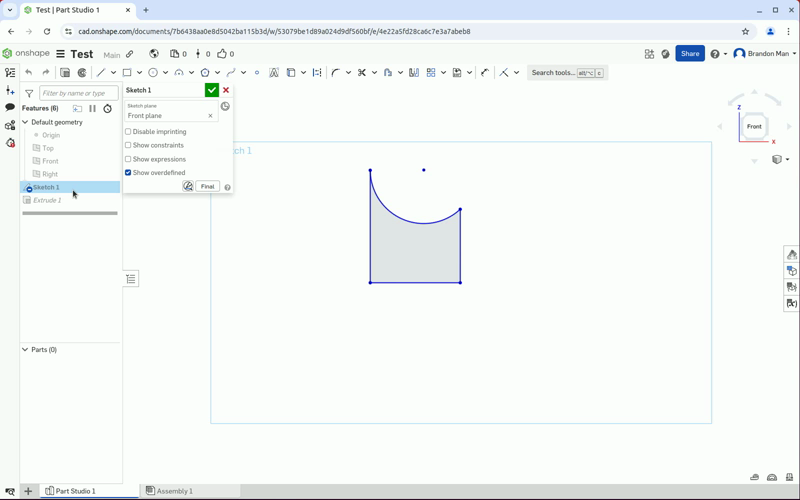
mouse_move(229, 92)
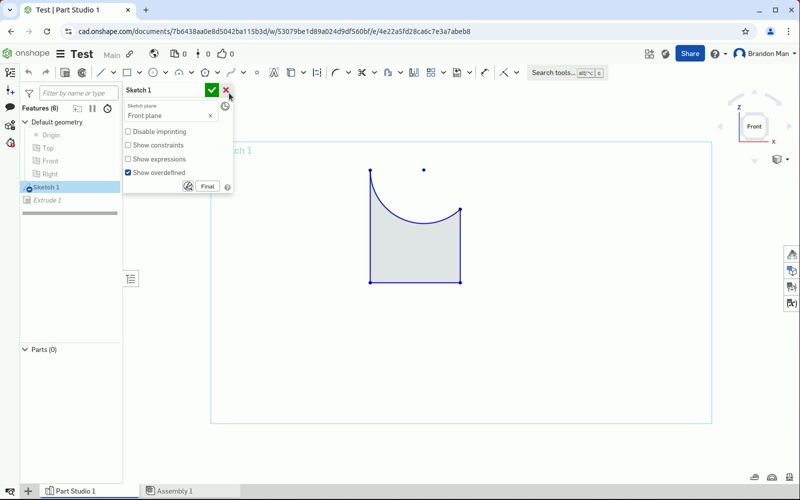
click(229, 92)
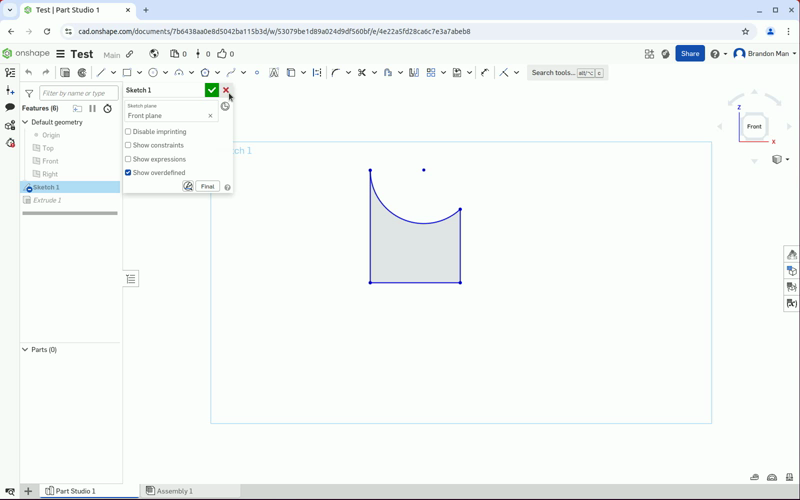
key(shift+s)
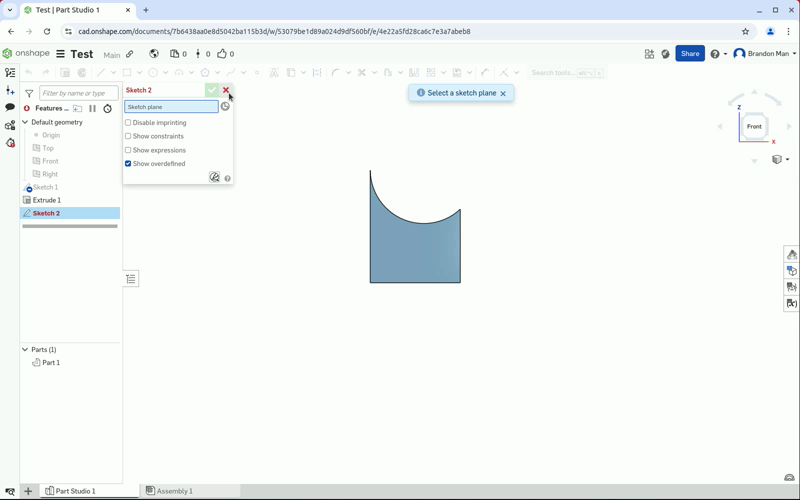
mouse_move(73, 163)
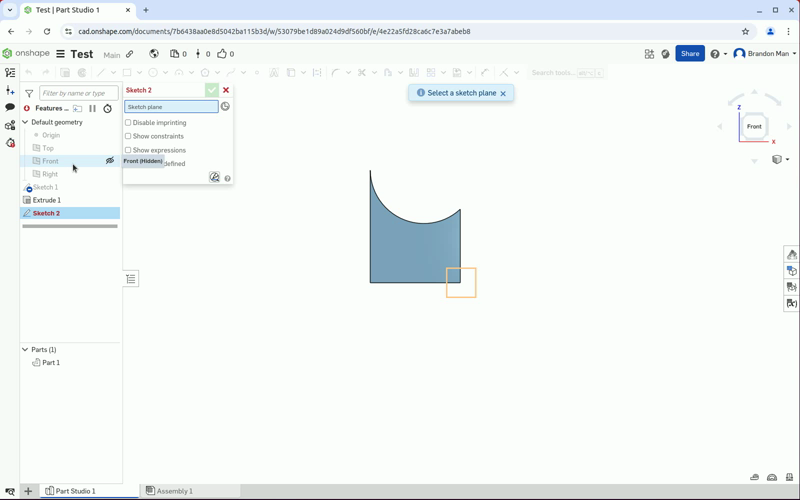
click(73, 163)
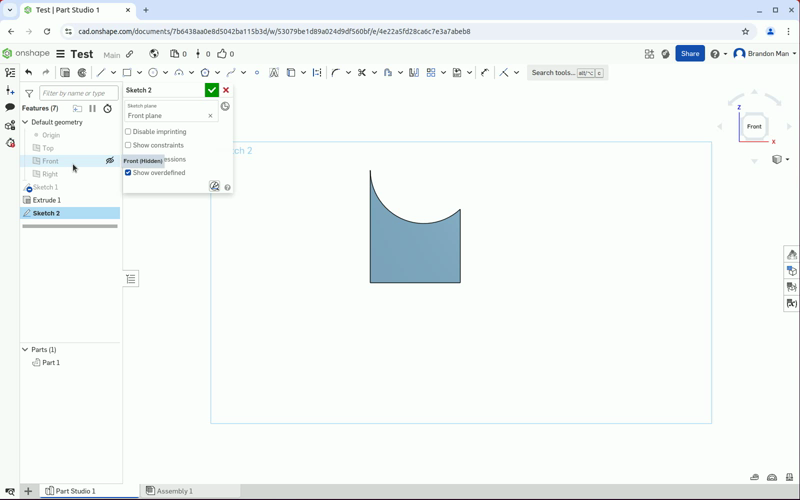
mouse_move(73, 352)
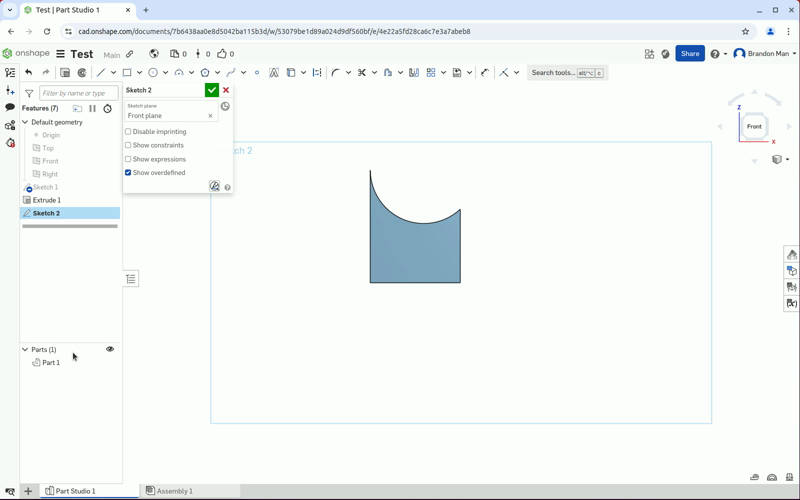
key(y)
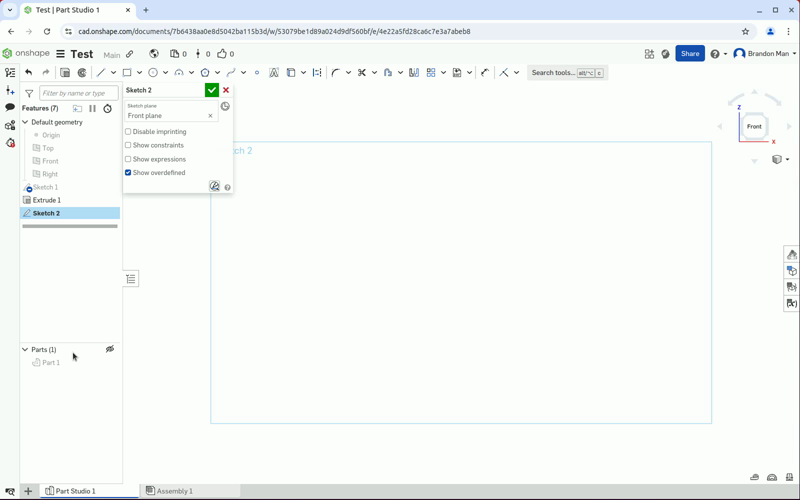
key(l)
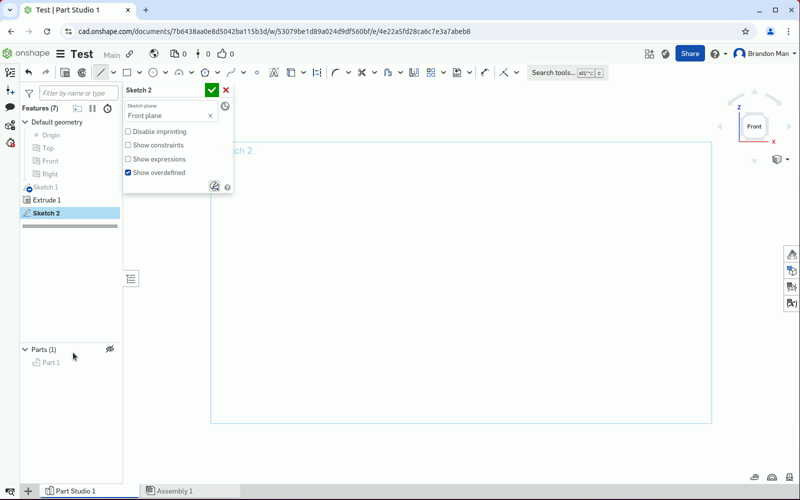
key_down(shift)
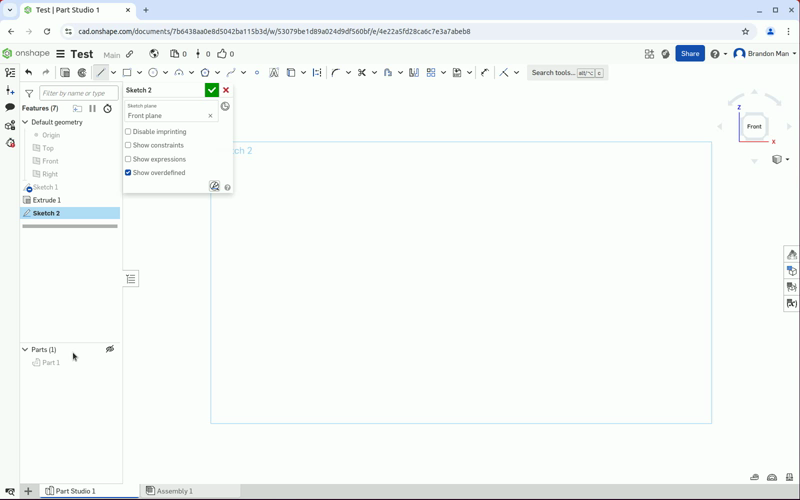
mouse_move(460, 282)
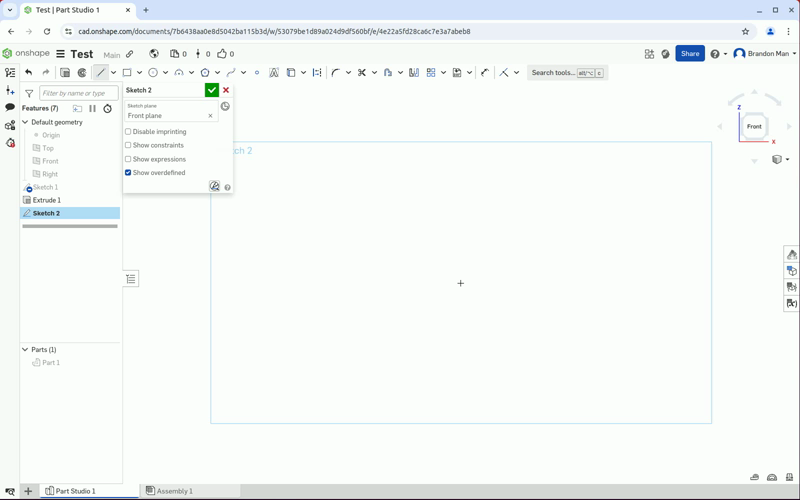
click(460, 282)
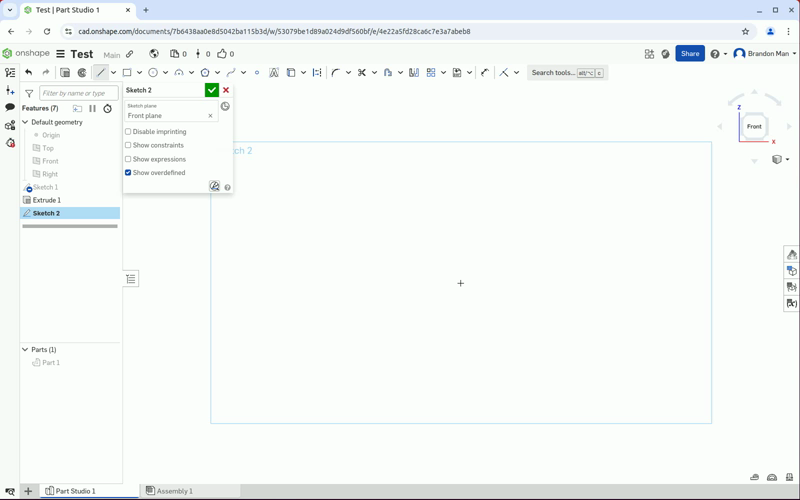
key_up(shift)
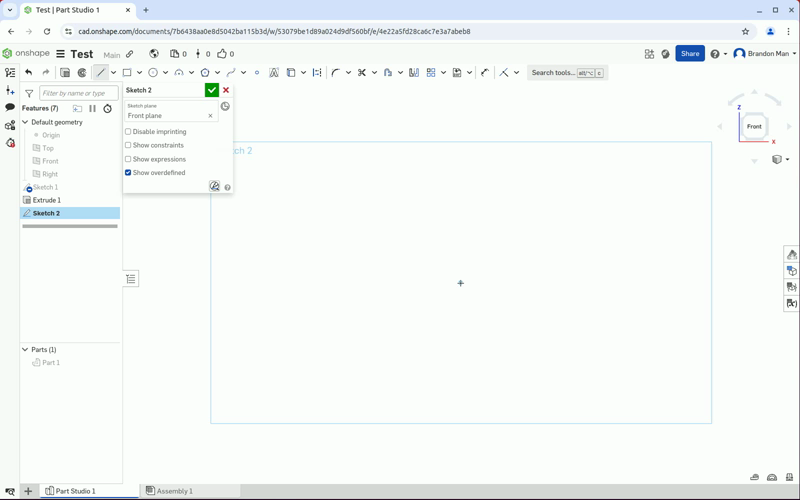
key_down(shift)
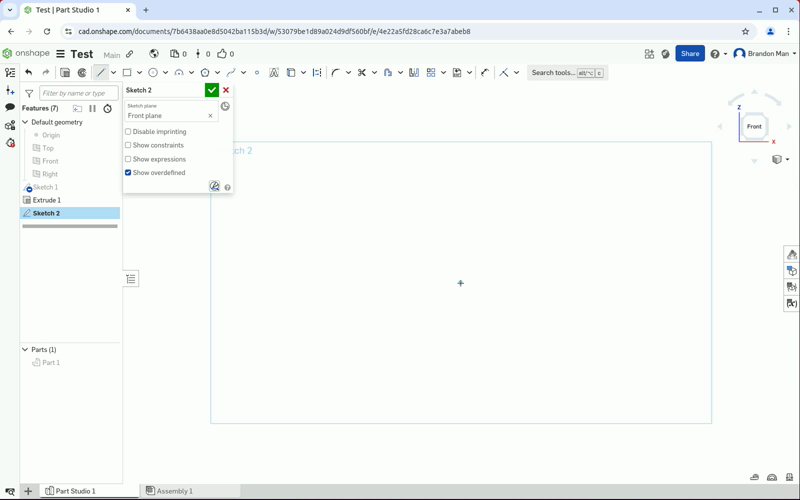
mouse_move(550, 282)
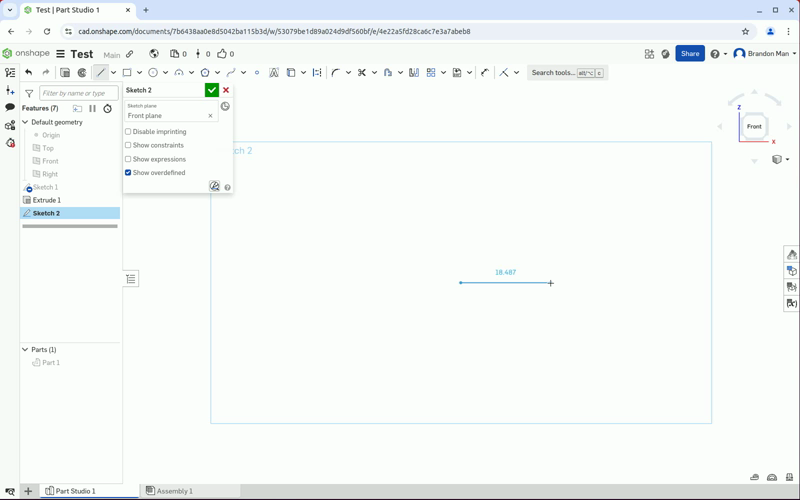
click(550, 282)
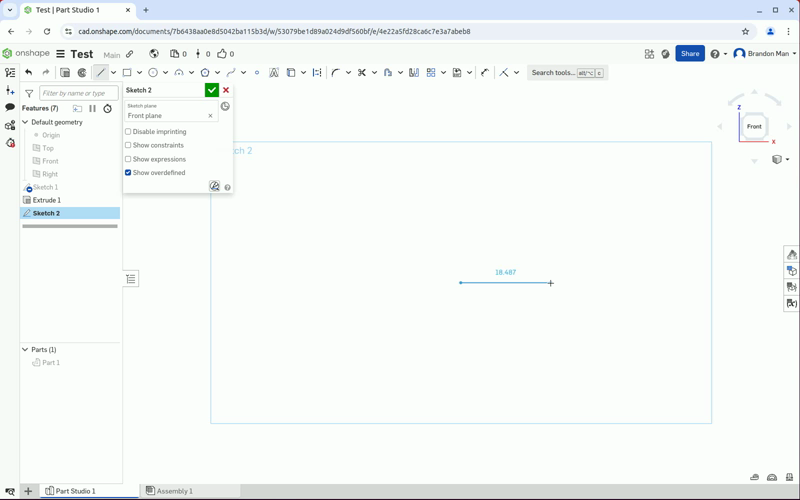
key_up(shift)
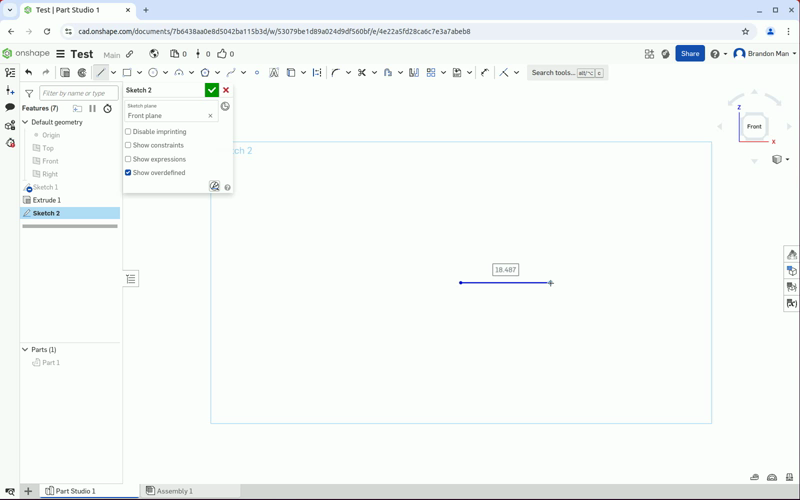
key_down(shift)
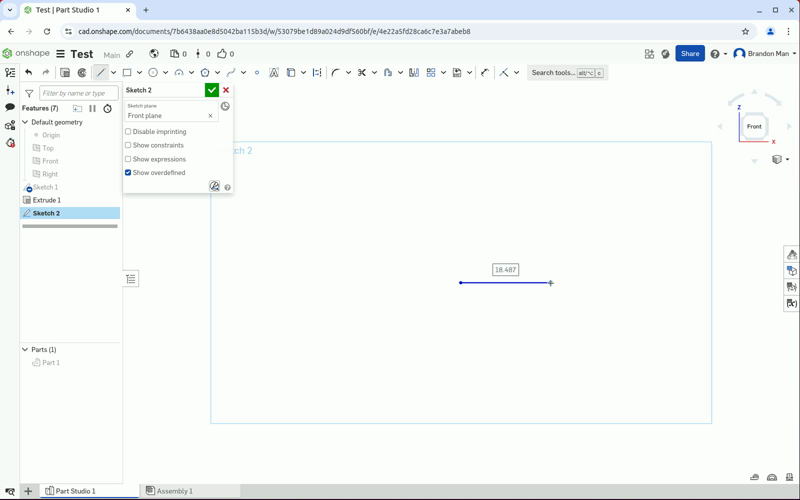
mouse_move(550, 170)
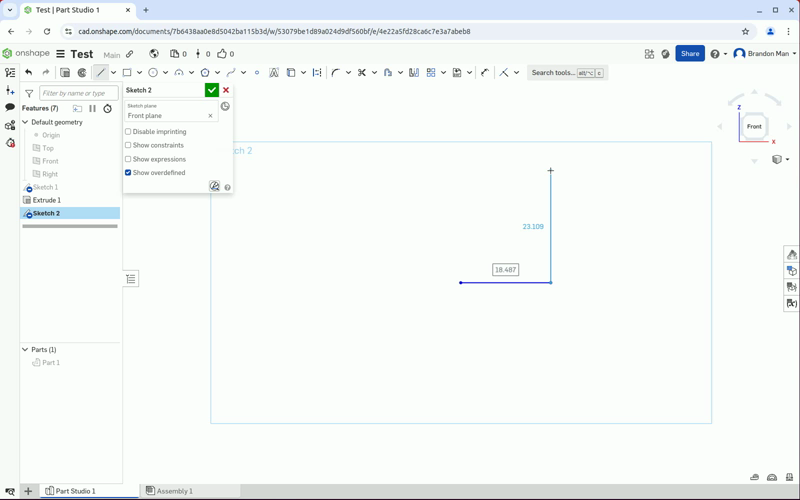
click(550, 170)
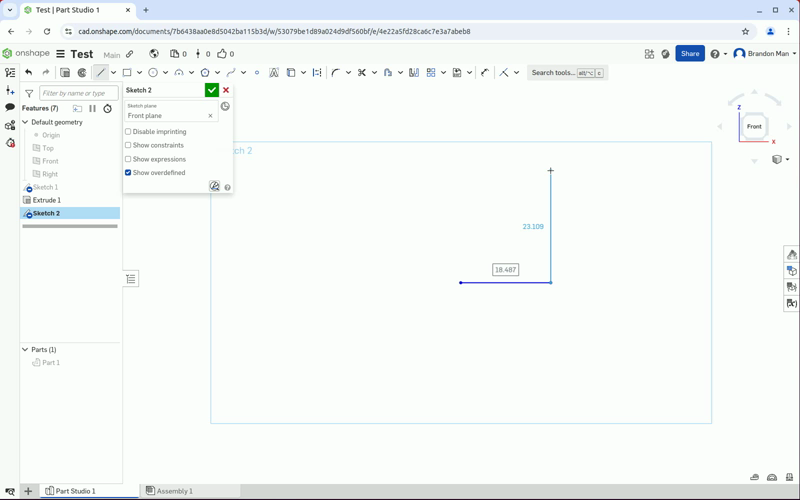
key_up(shift)
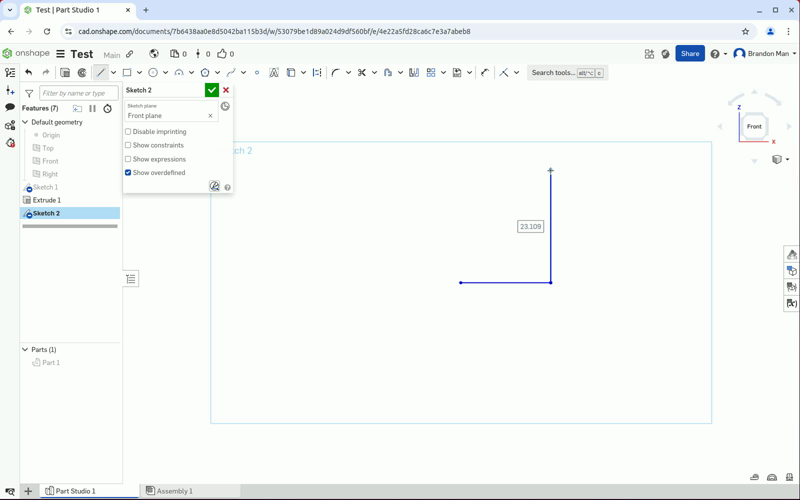
key(esc)
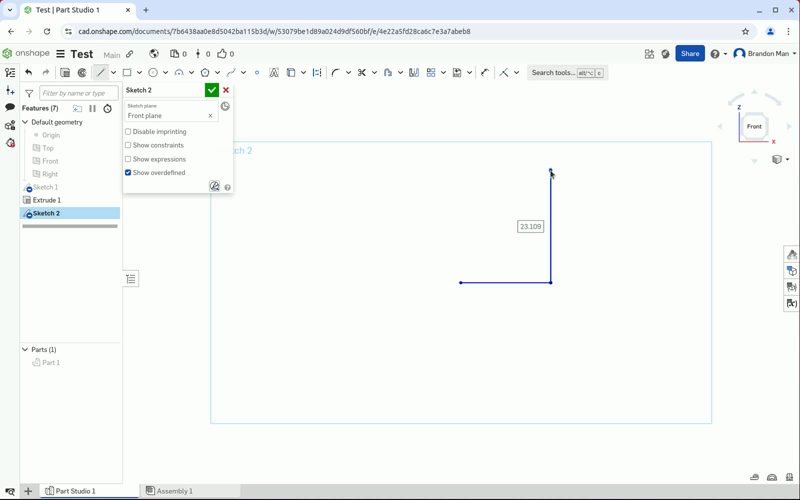
key(a)
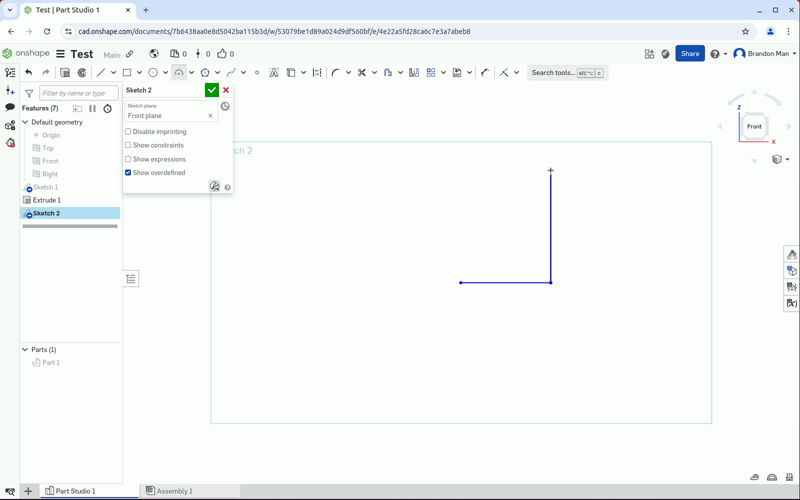
mouse_move(550, 170)
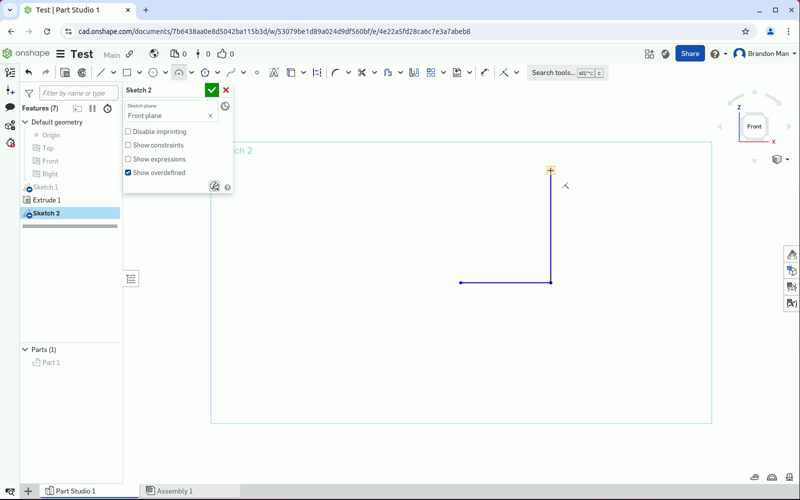
click(550, 170)
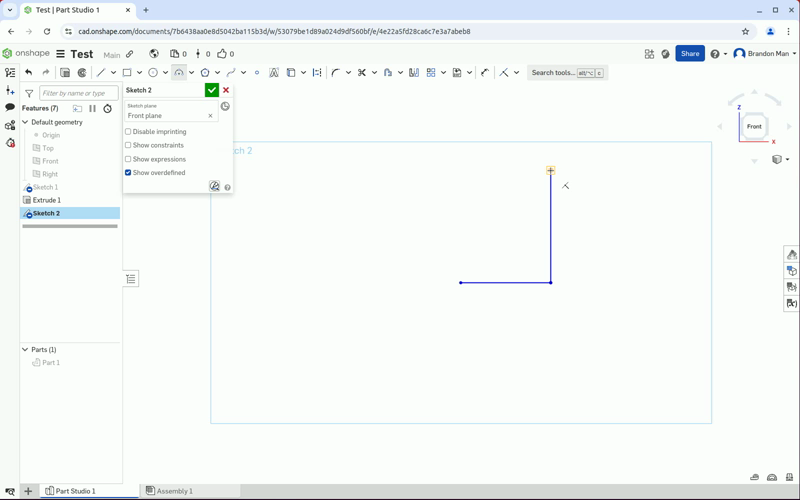
key_down(shift)
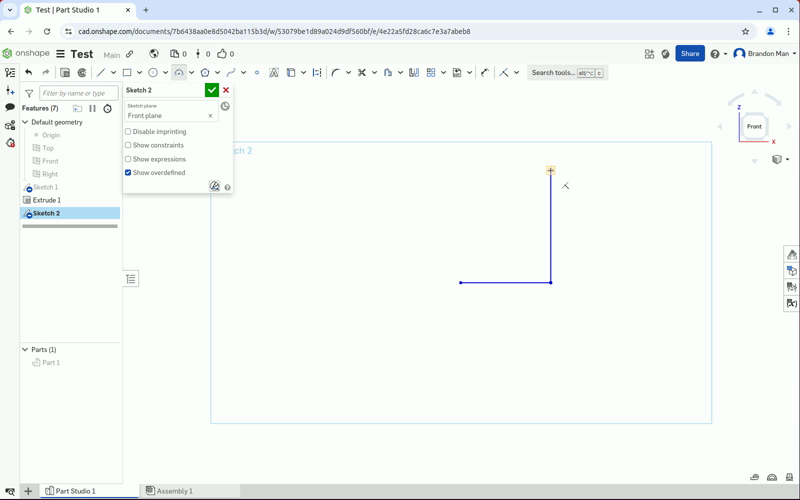
mouse_move(460, 209)
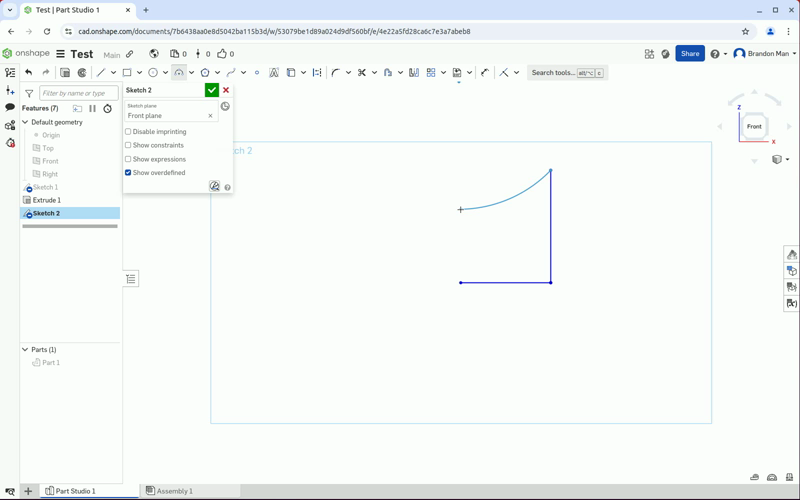
click(460, 209)
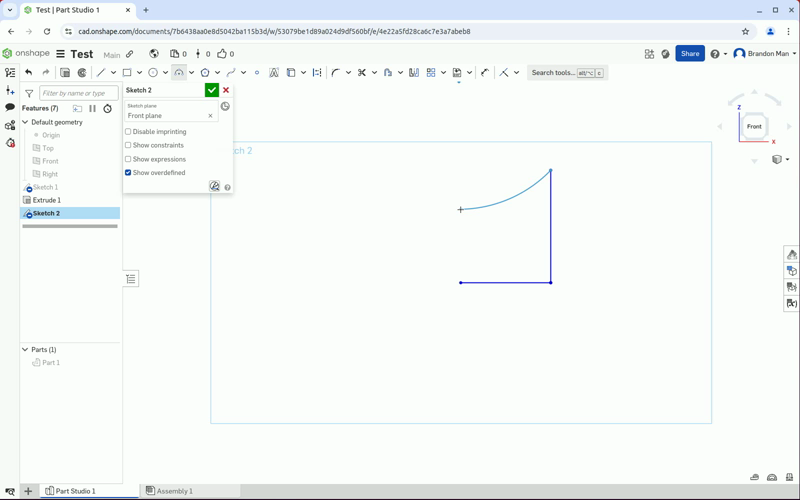
mouse_move(518, 219)
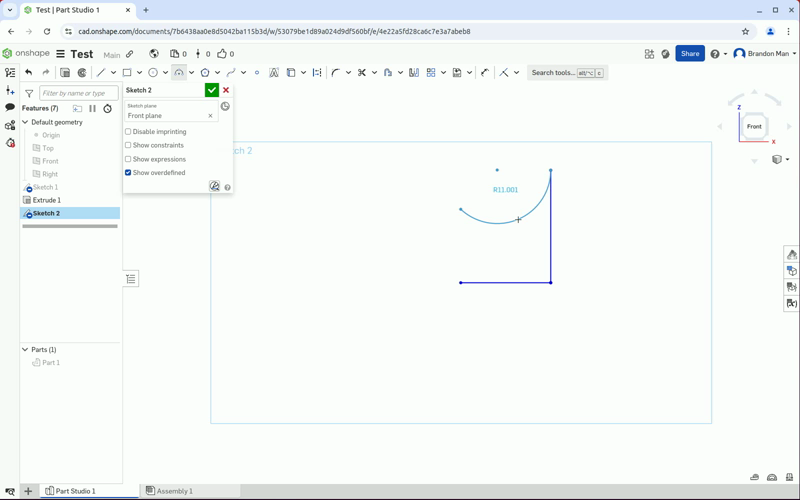
click(518, 219)
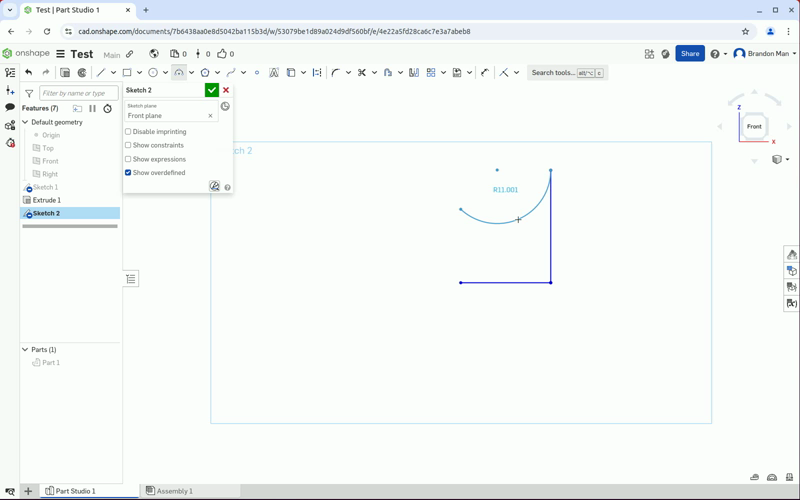
key_up(shift)
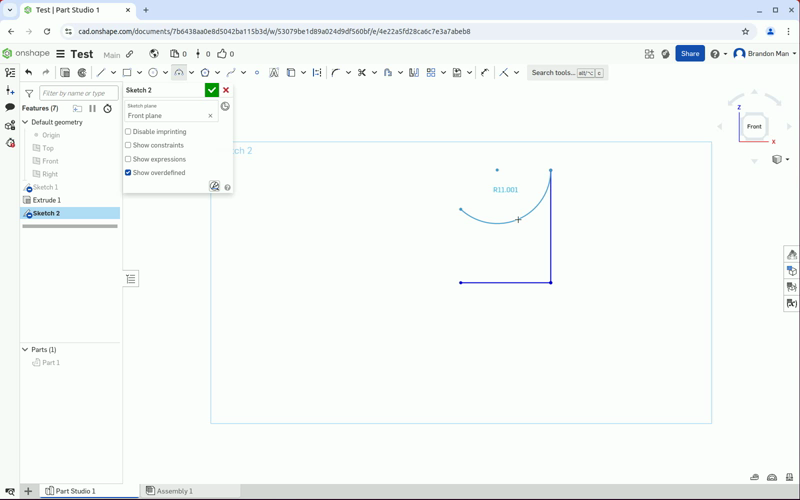
key(esc)
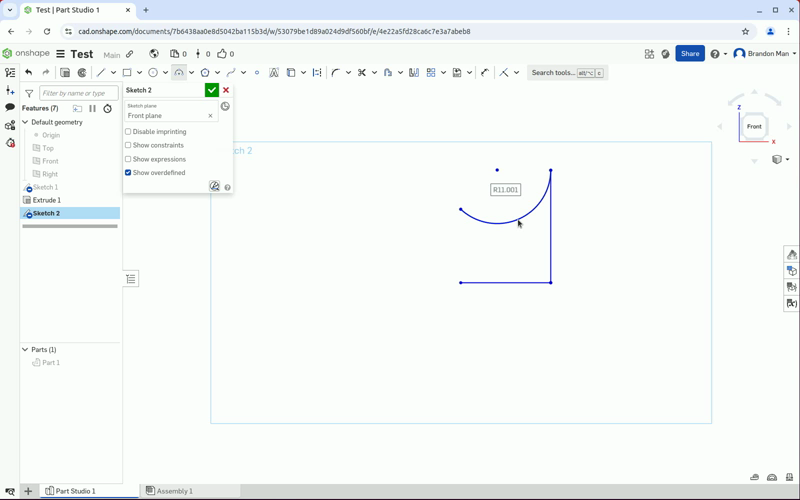
key(l)
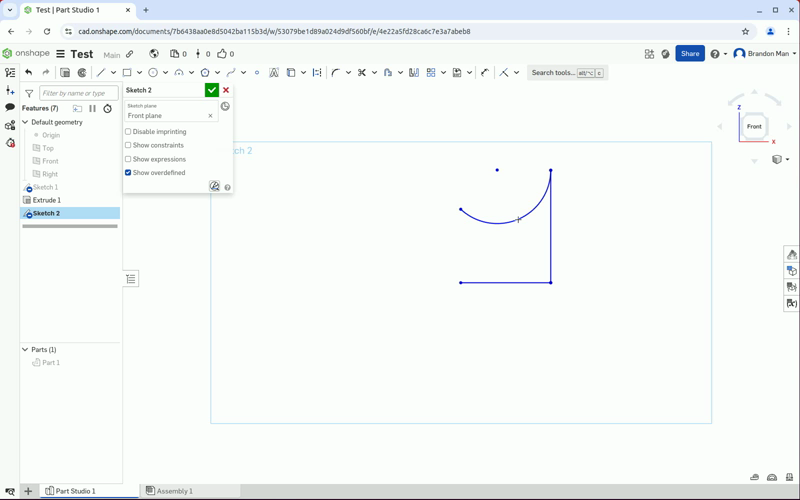
mouse_move(460, 209)
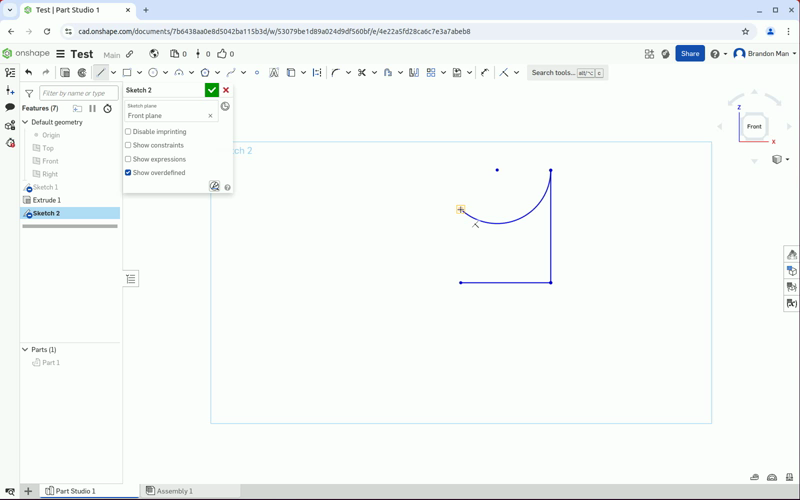
click(460, 209)
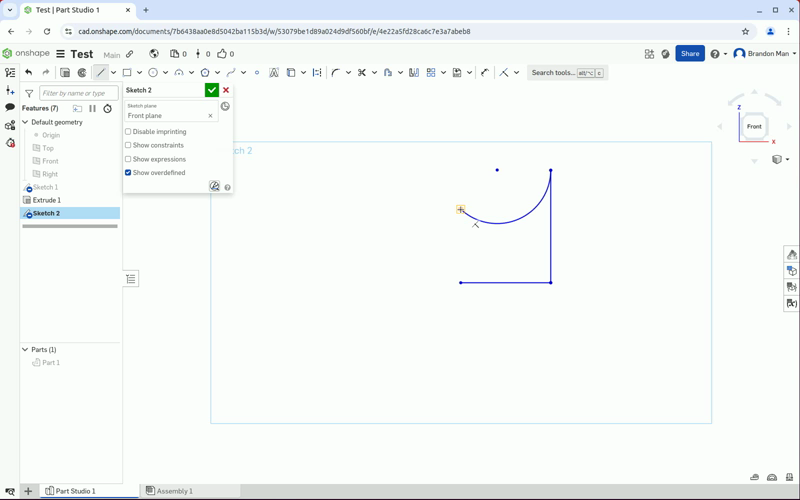
key_down(shift)
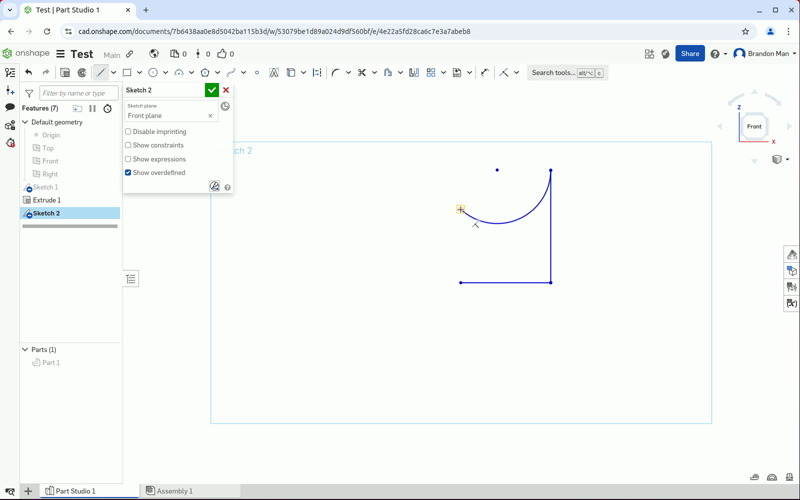
mouse_move(460, 282)
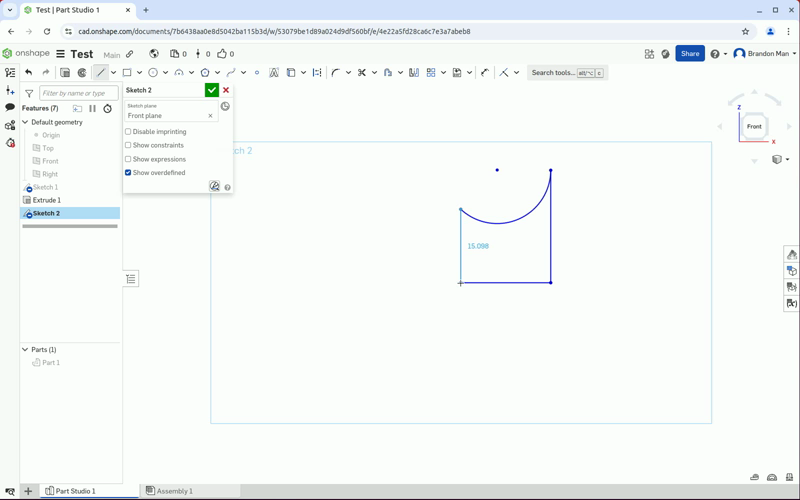
key_up(shift)
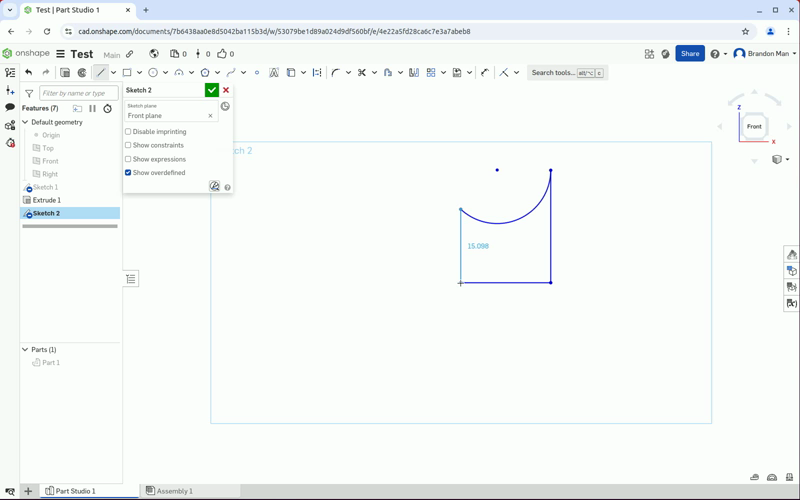
click(460, 282)
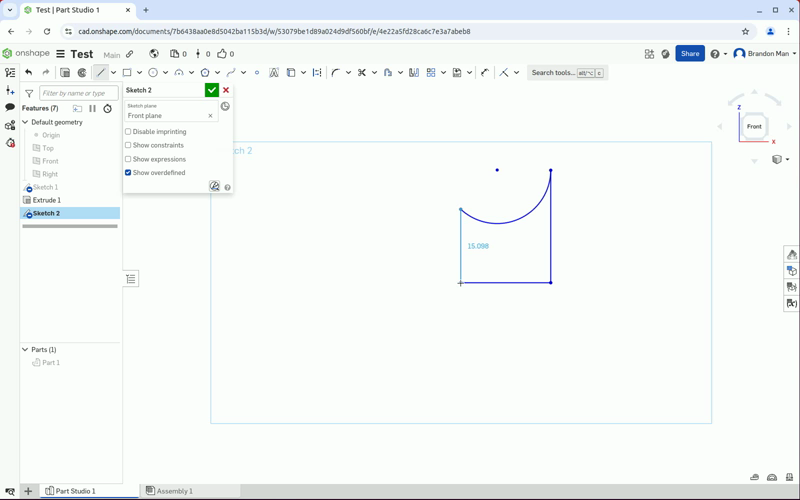
key(esc)
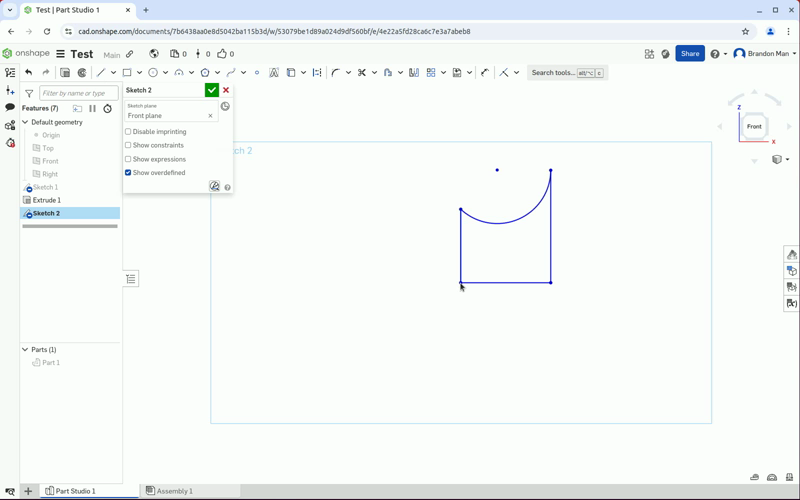
mouse_move(477, 224)
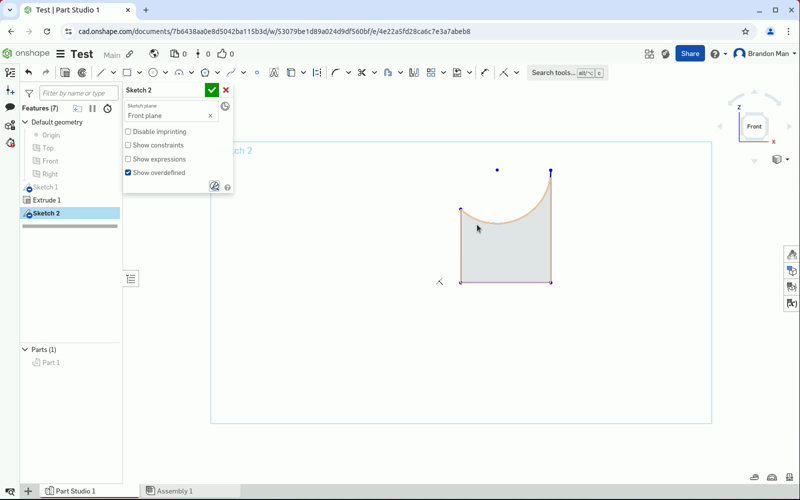
click(477, 224)
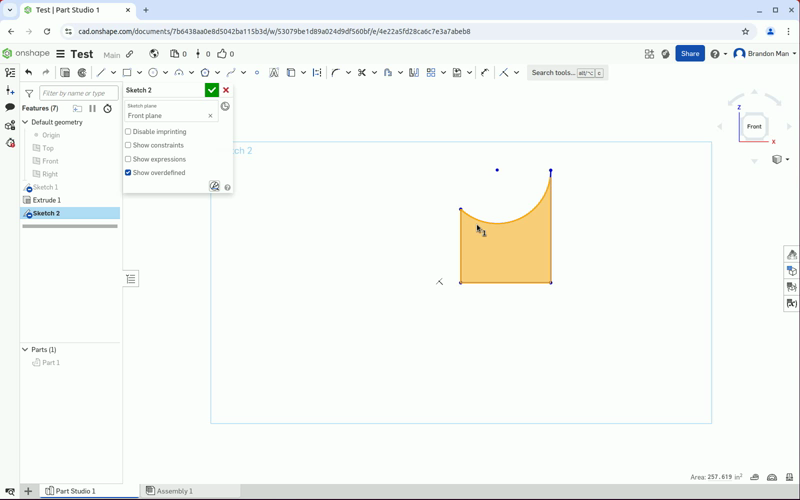
mouse_move(73, 352)
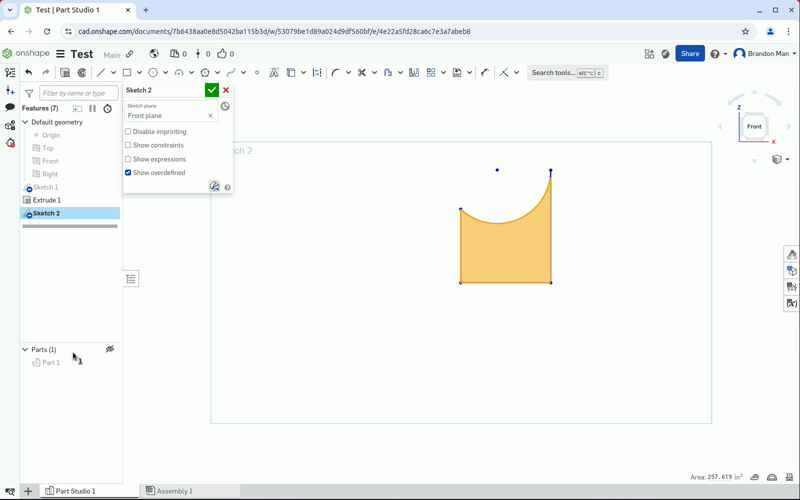
key(shift+y)
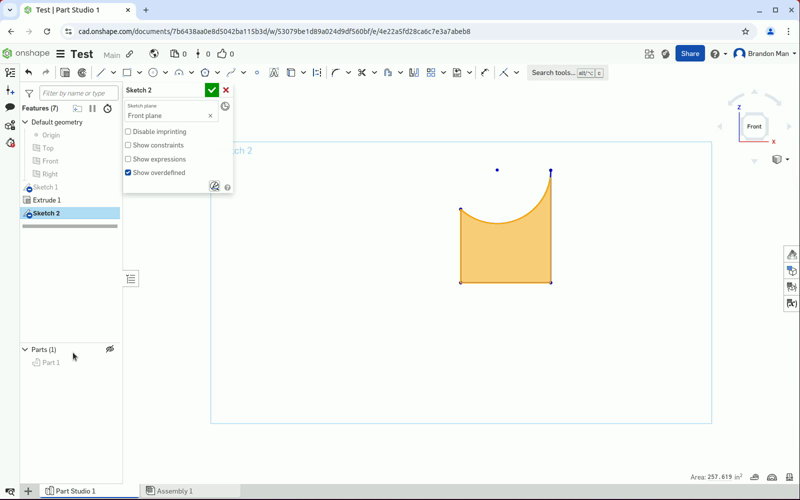
key(shift+e)
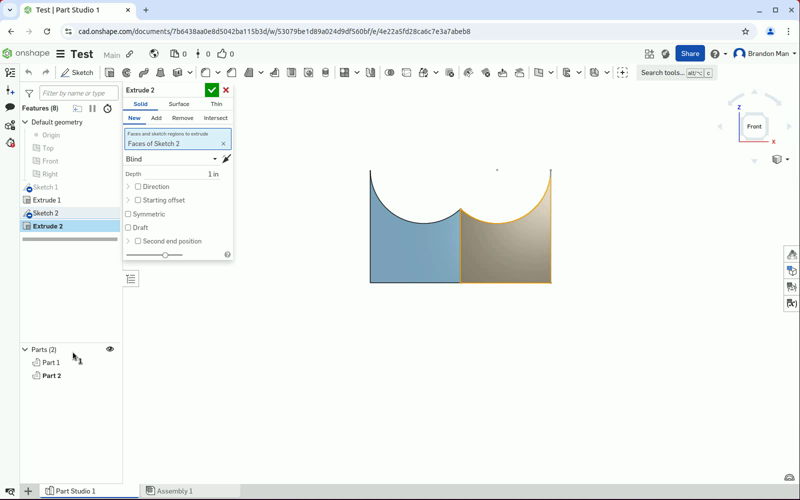
mouse_move(143, 106)
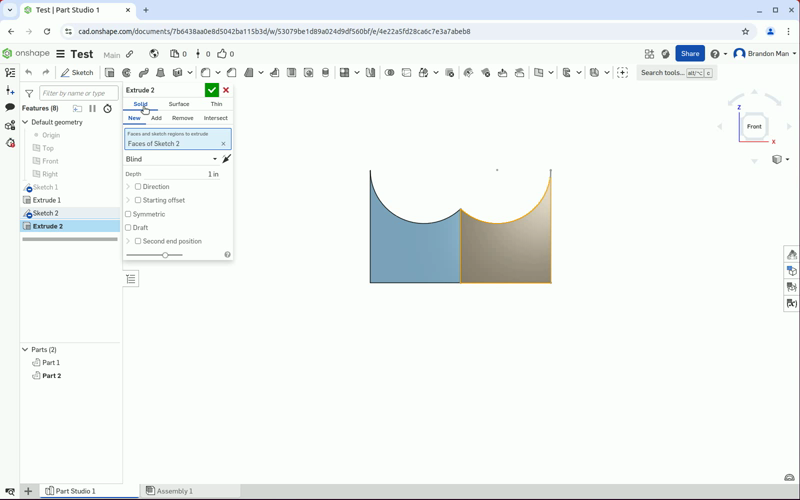
click(143, 106)
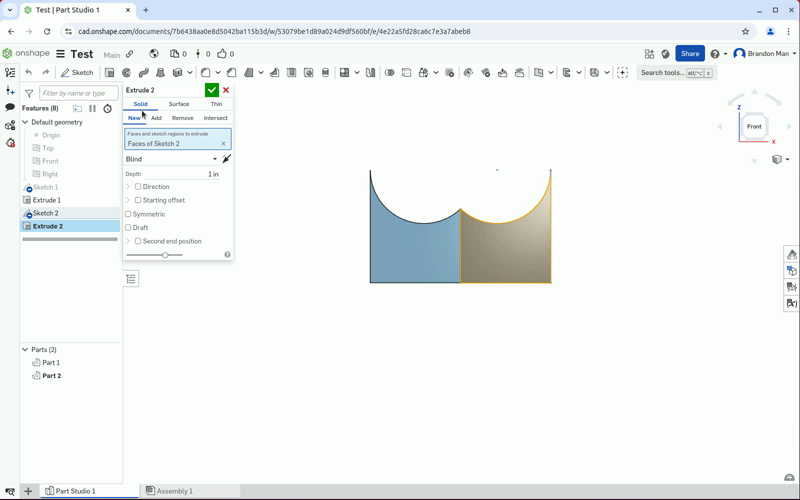
mouse_move(137, 120)
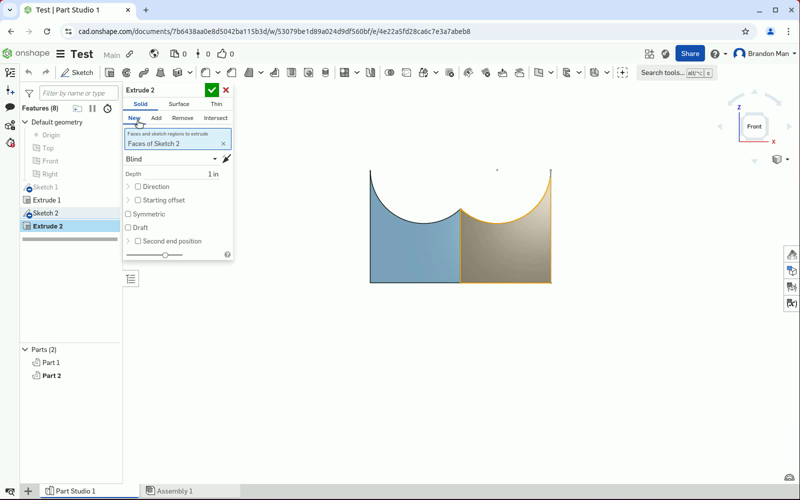
click(137, 120)
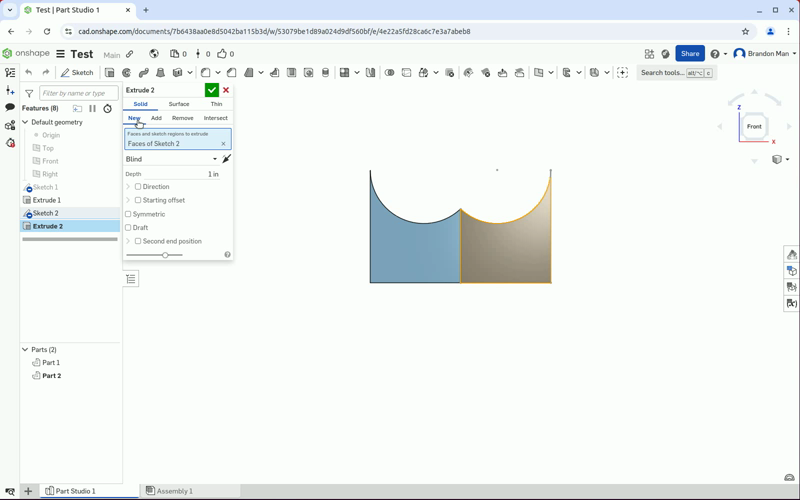
key(tab, 4)
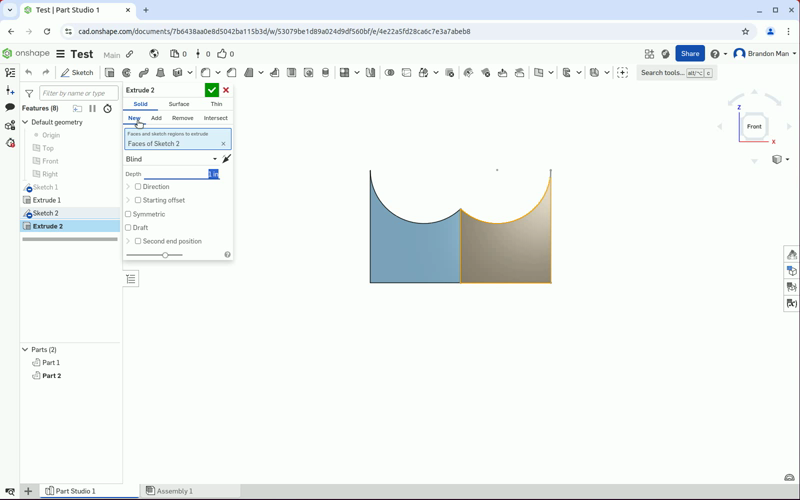
text(5.777)
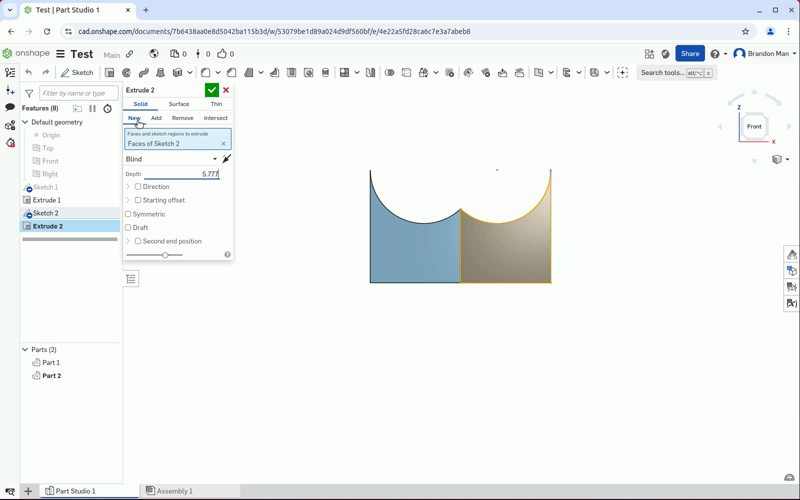
key(enter)
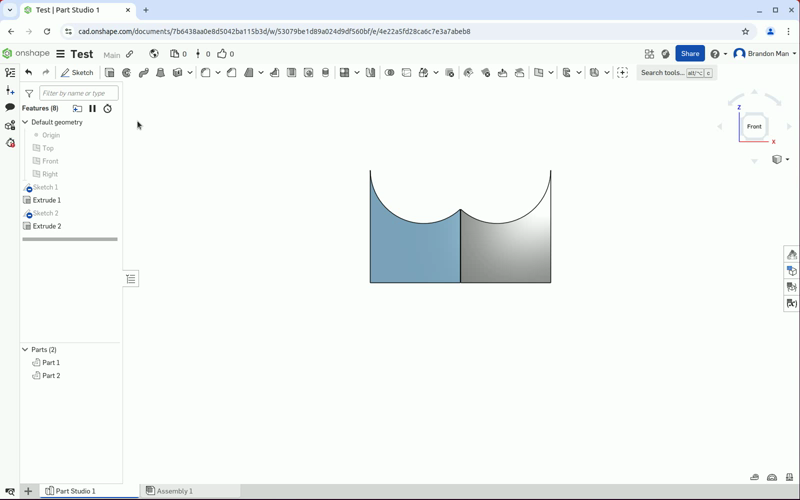
key(shift+h)
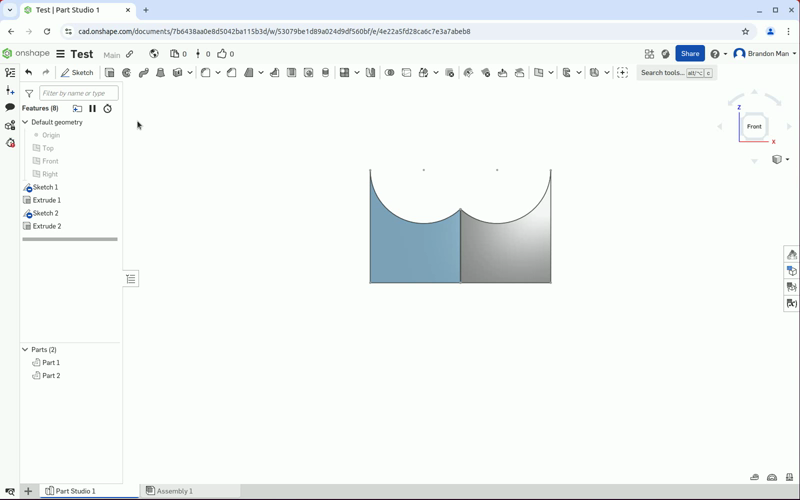
key(shift+h)
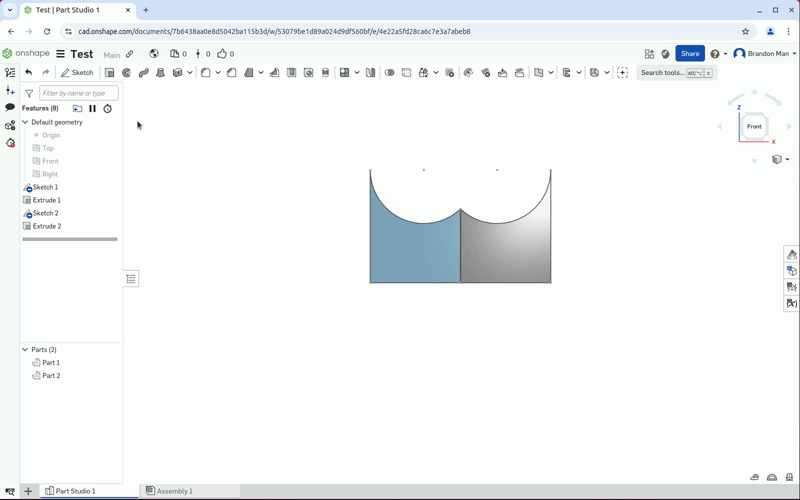
key(shift+7)
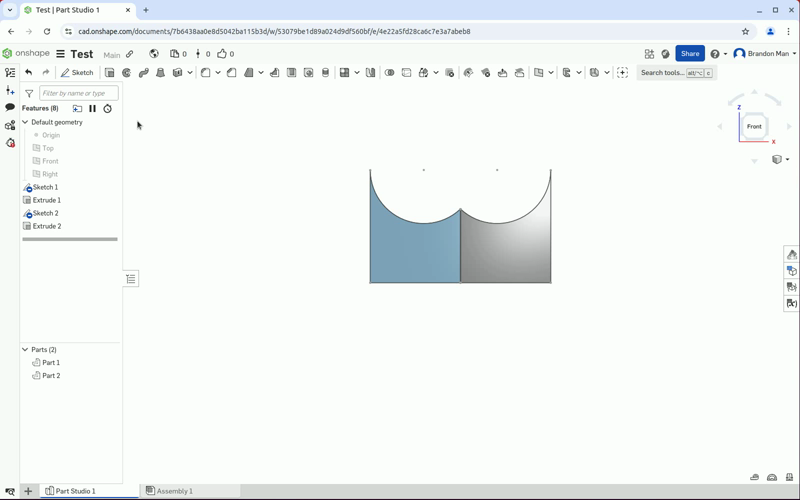
key(left, 2)
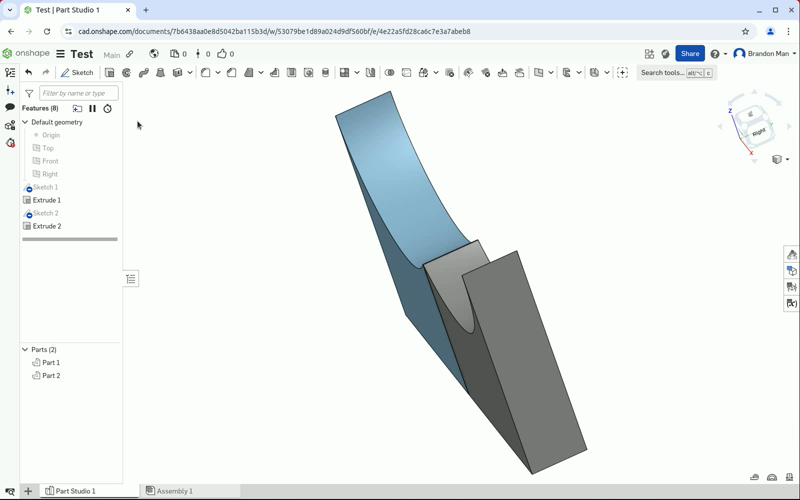
key(down, 2)
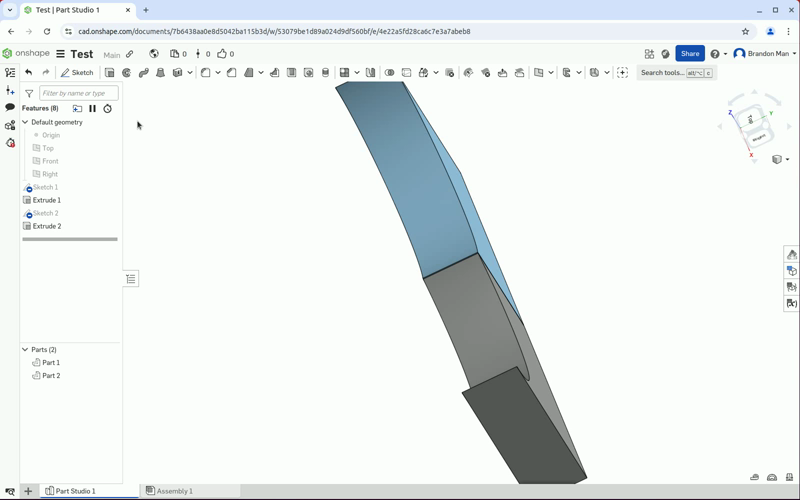
key(up, 2)
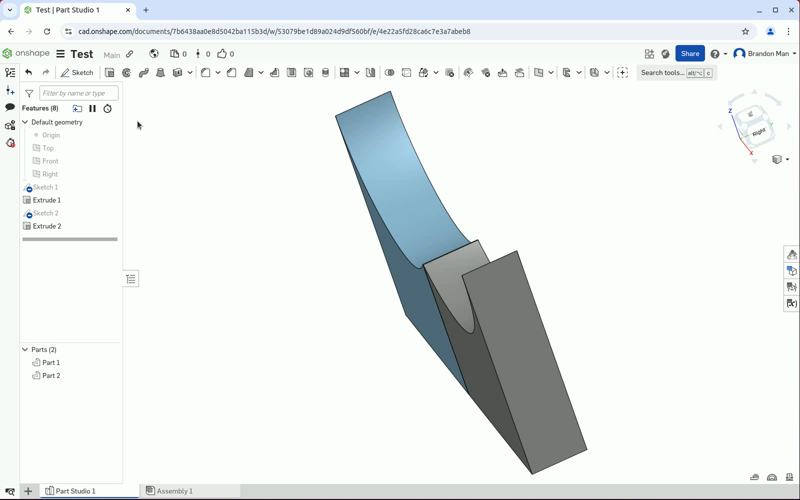
key(right, 2)
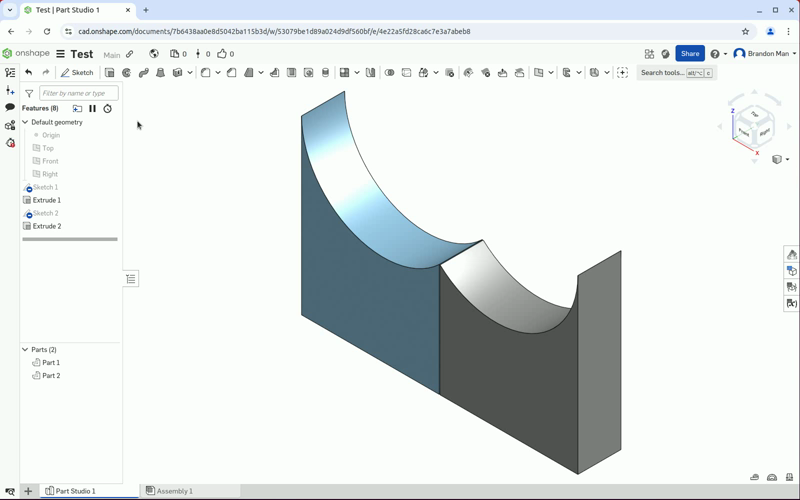
mouse_move(73, 189)
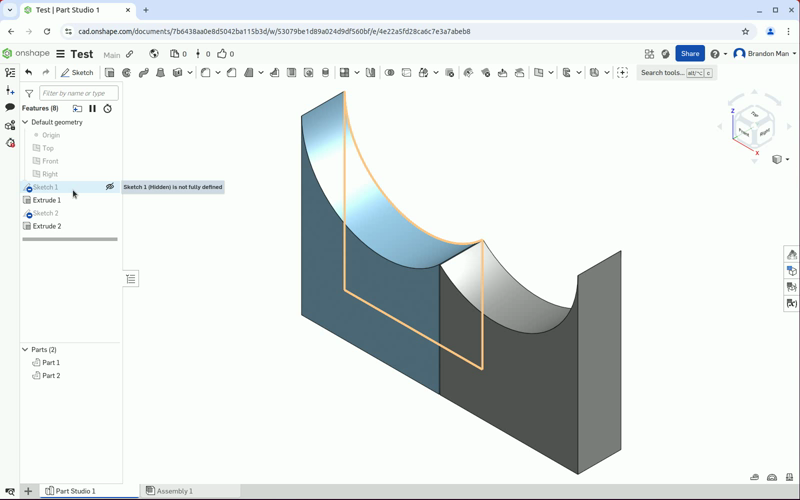
click(73, 189)